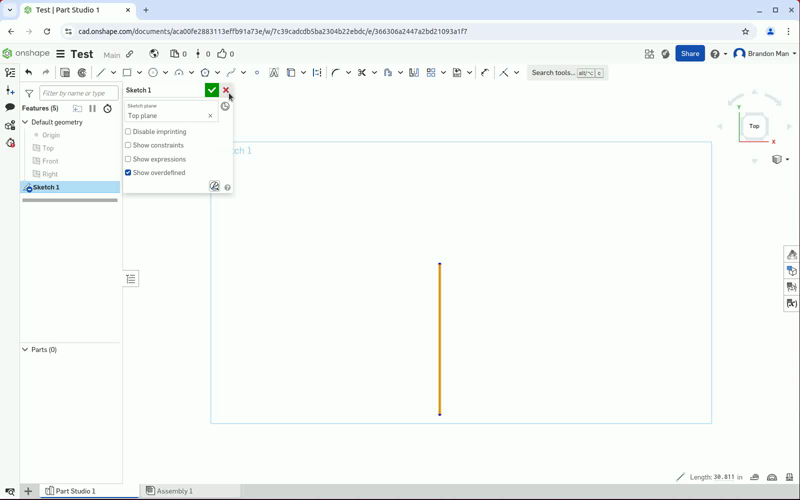
key(shift+h)
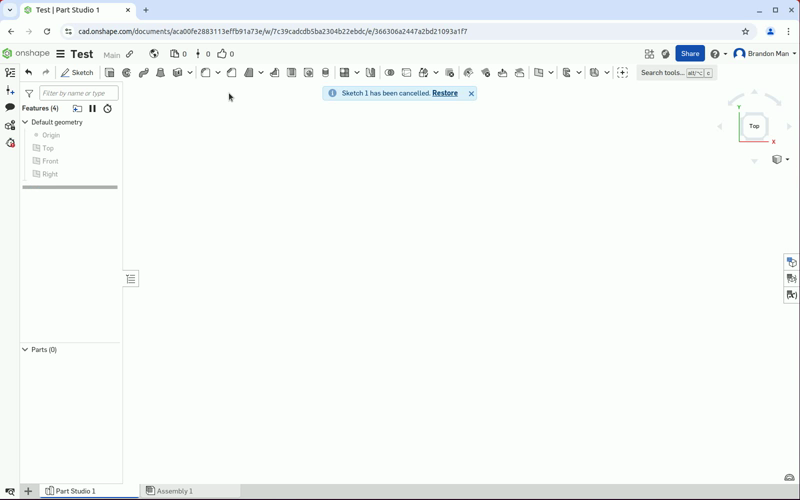
mouse_move(73, 352)
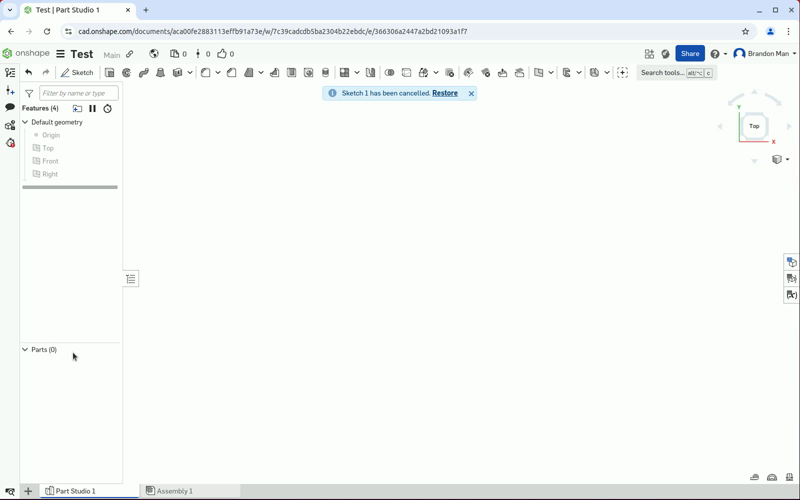
key(y)
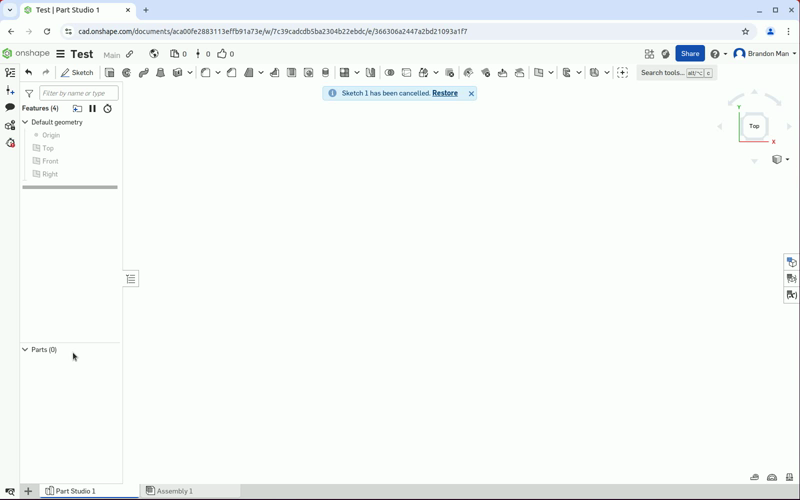
key(shift+p)
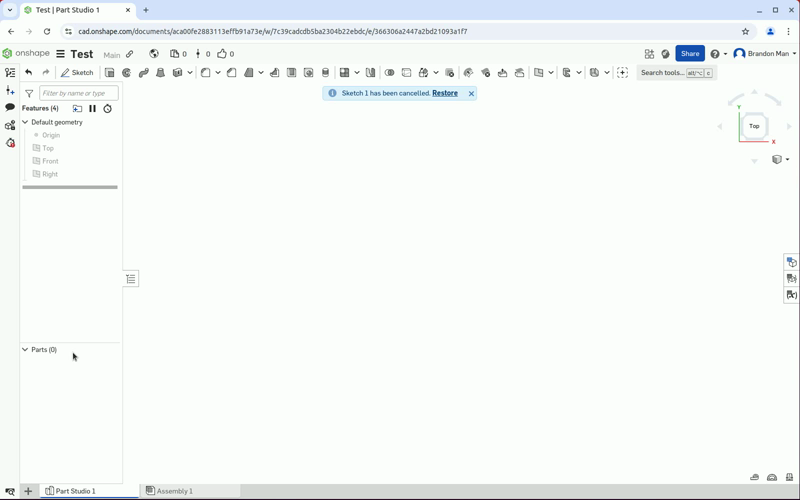
key(space)
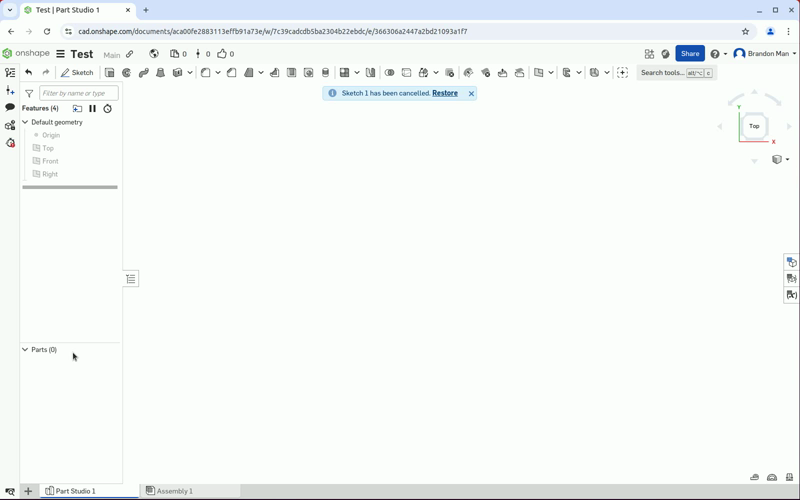
key_down(shift)
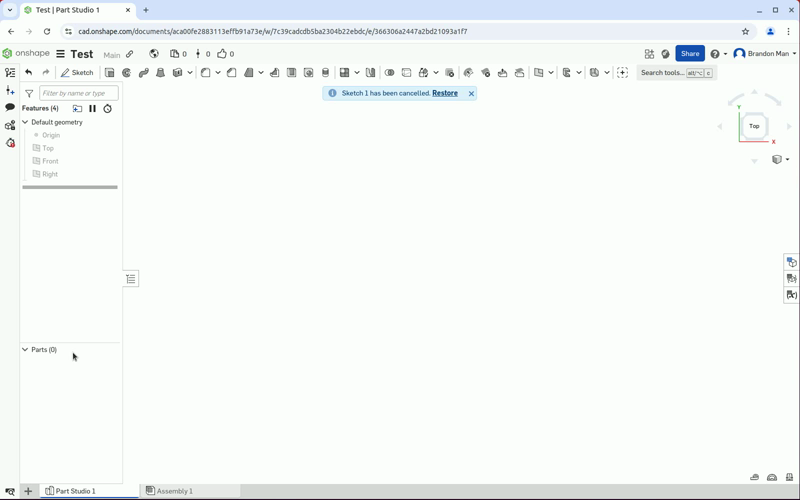
key(up)
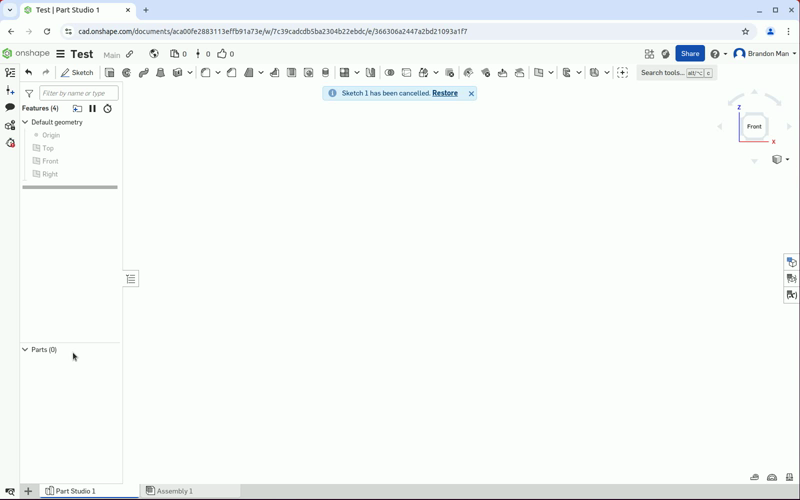
key_up(shift)
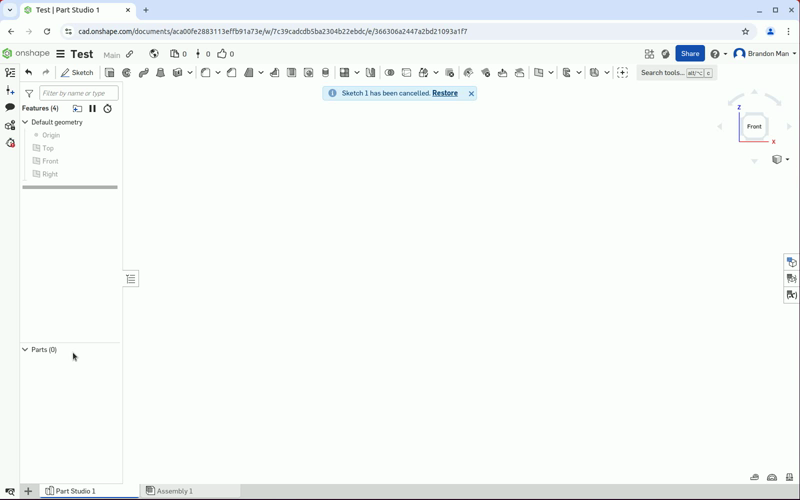
mouse_move(73, 352)
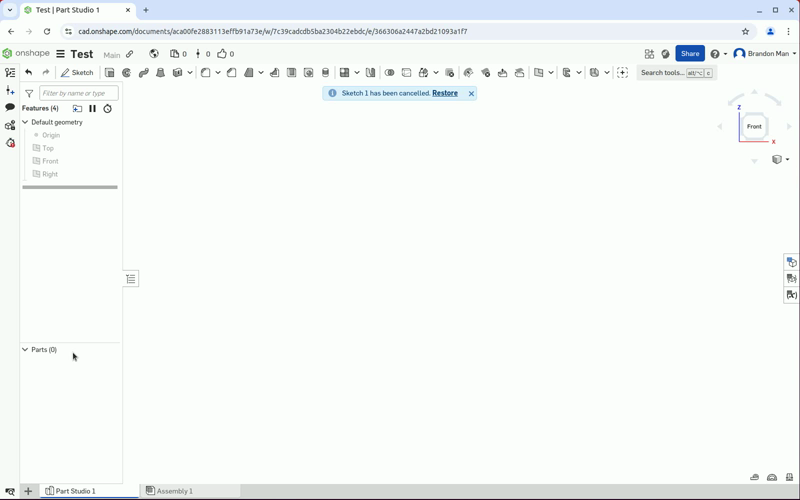
key(shift+y)
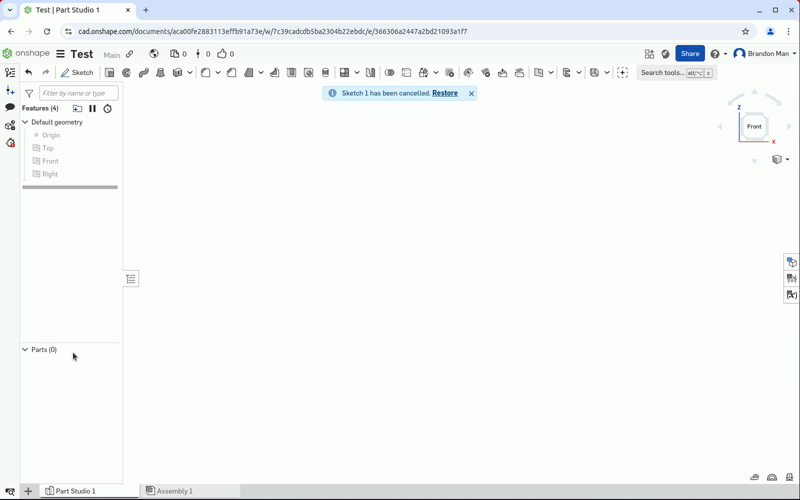
key(shift+s)
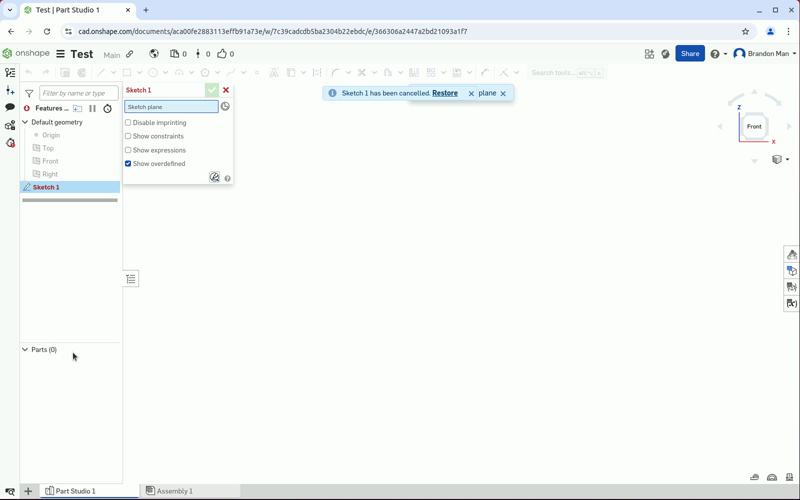
mouse_move(73, 163)
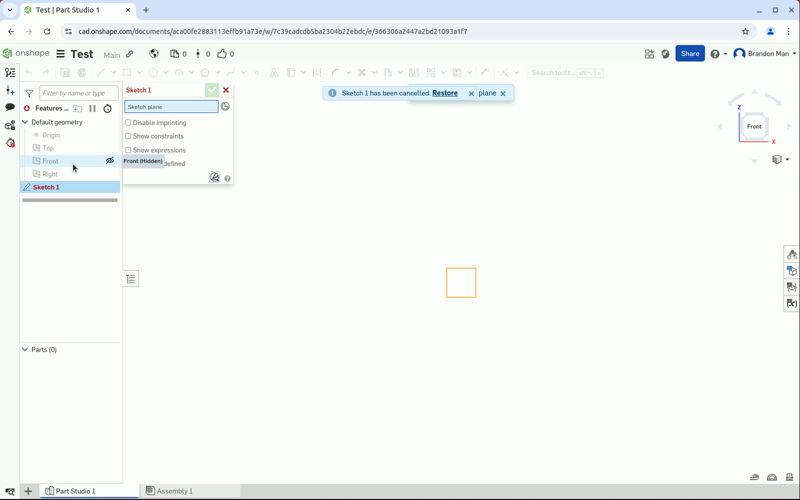
click(73, 163)
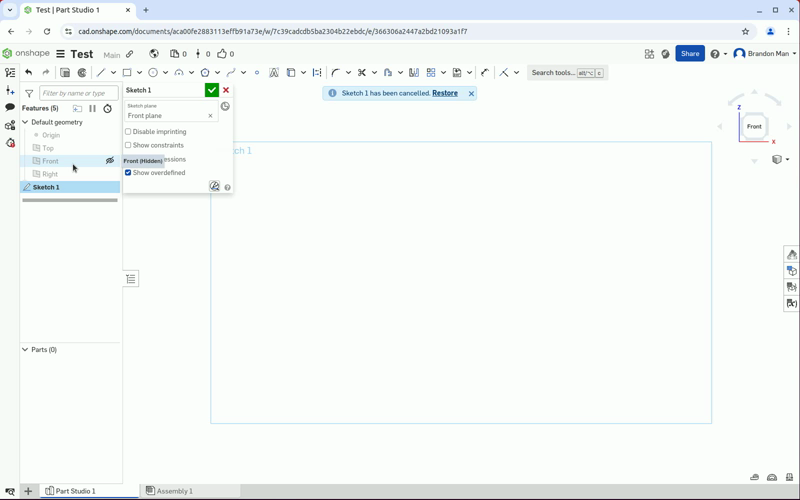
mouse_move(73, 352)
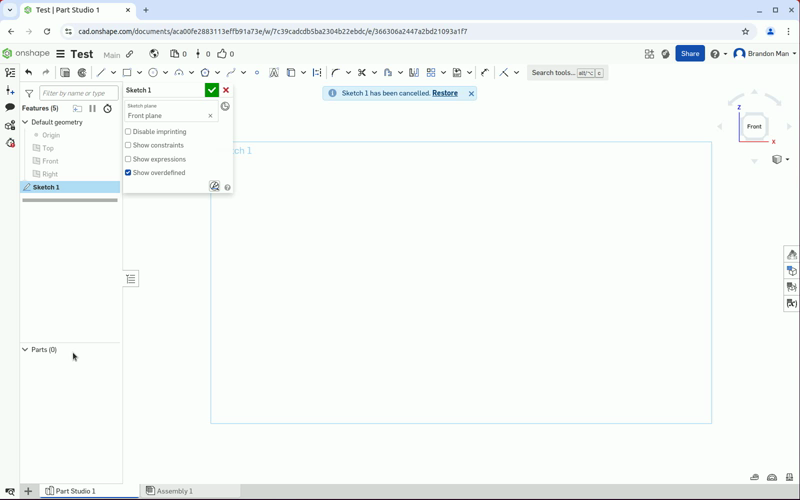
key(y)
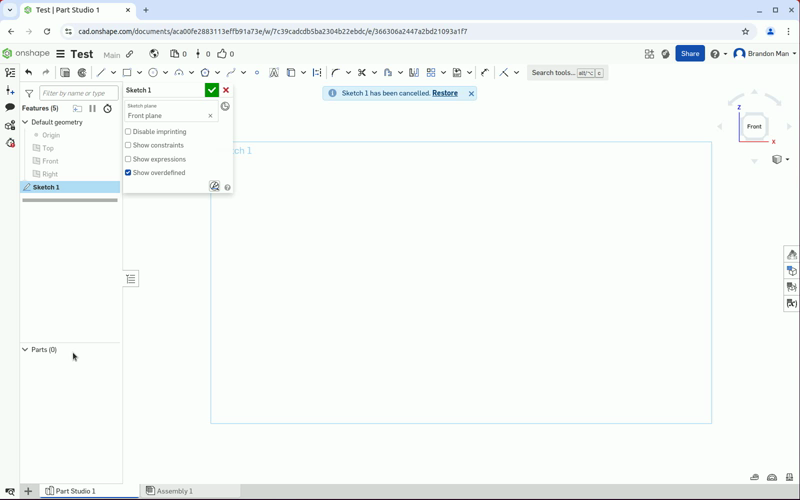
key(l)
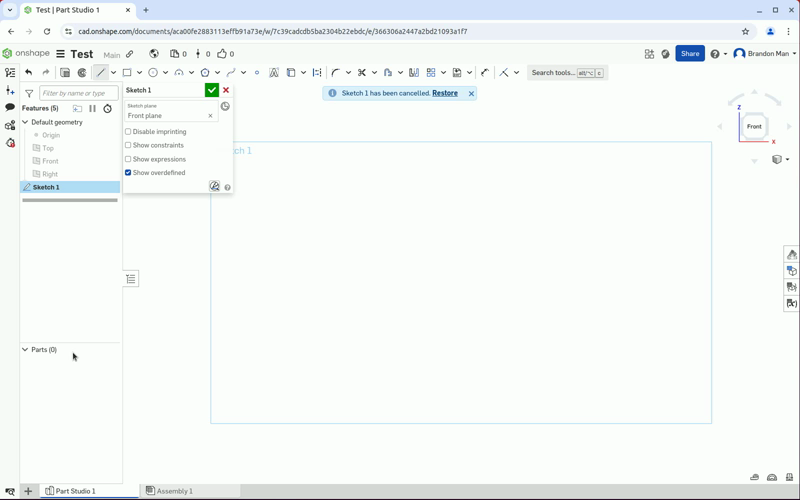
key_down(shift)
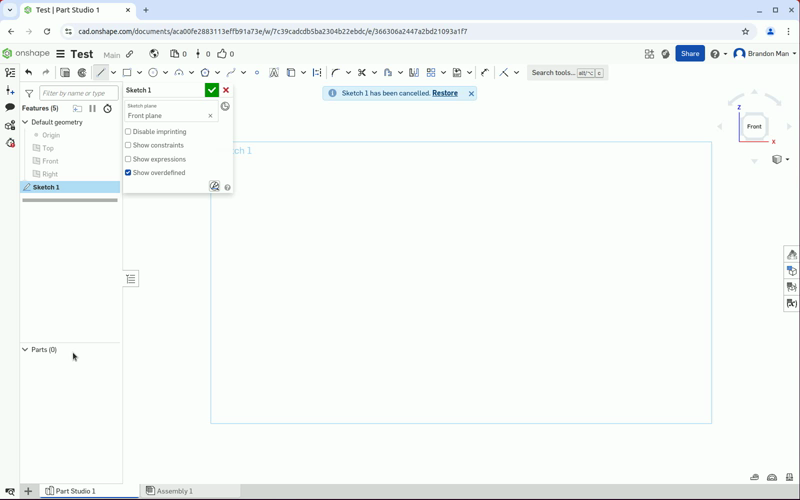
mouse_move(348, 395)
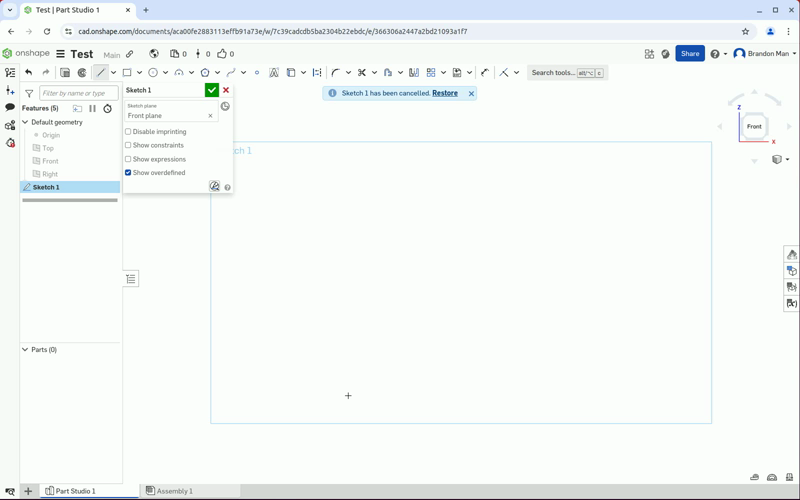
click(348, 395)
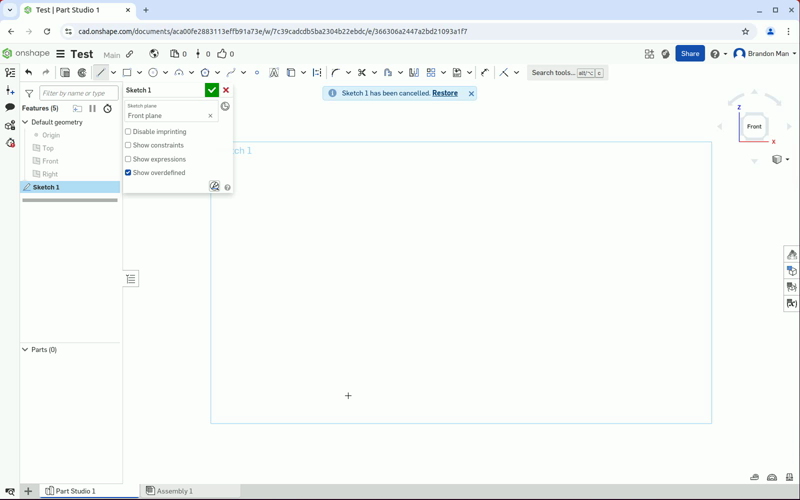
key_up(shift)
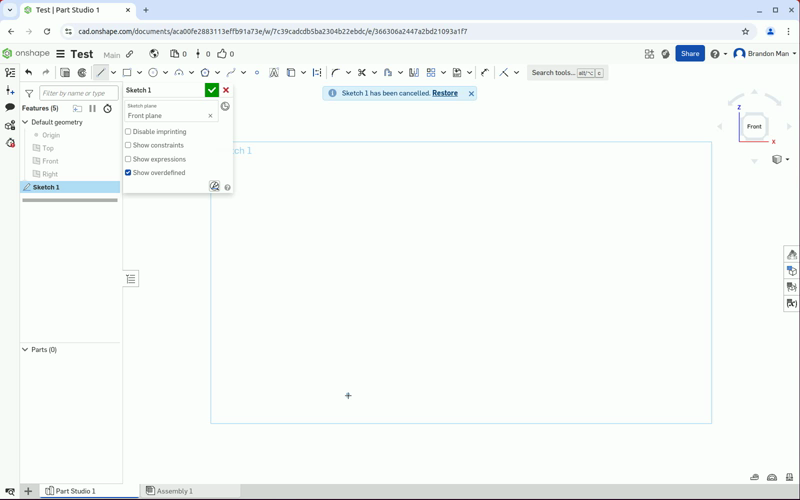
key_down(shift)
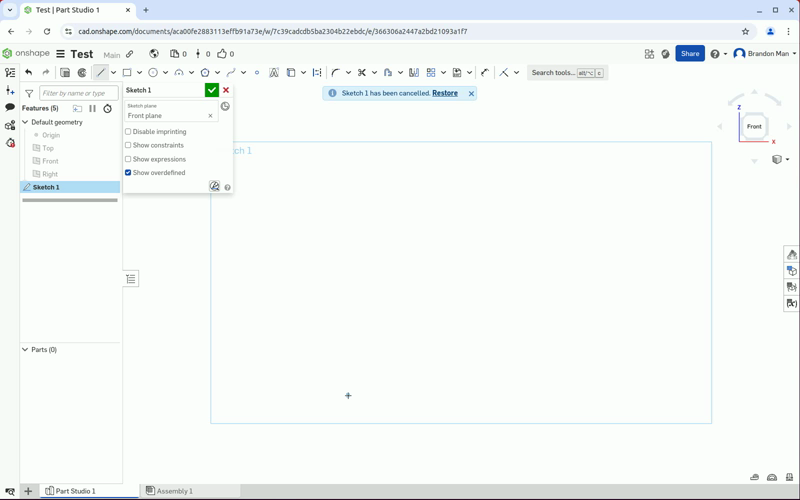
mouse_move(461, 395)
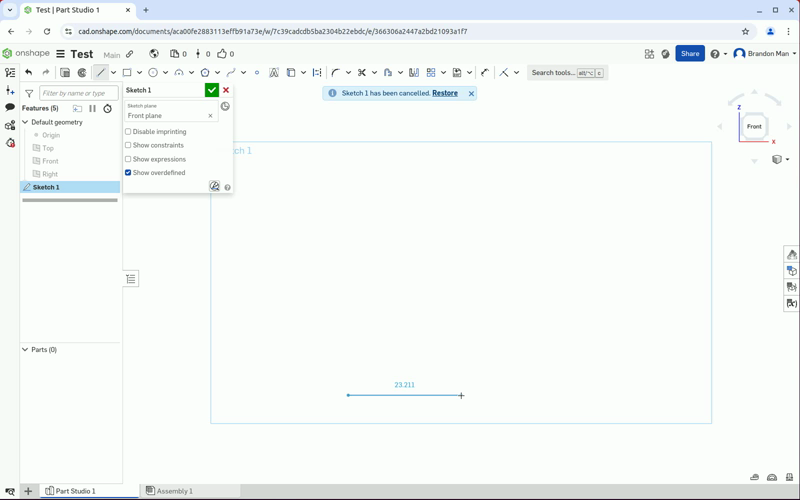
click(461, 395)
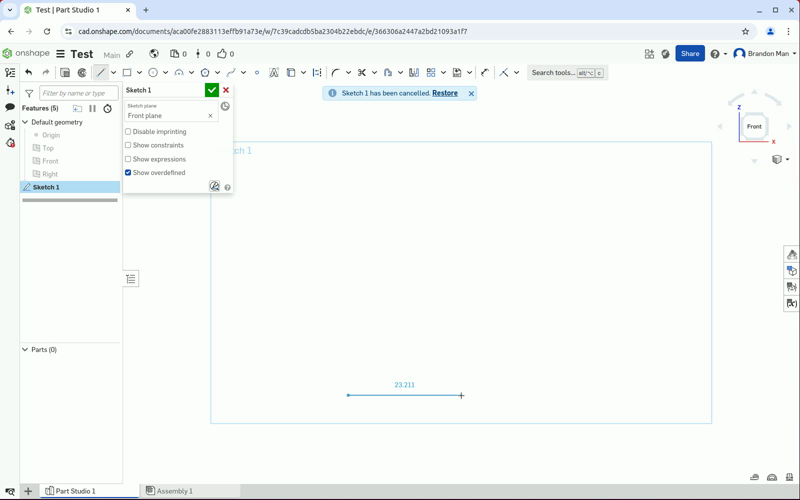
key_up(shift)
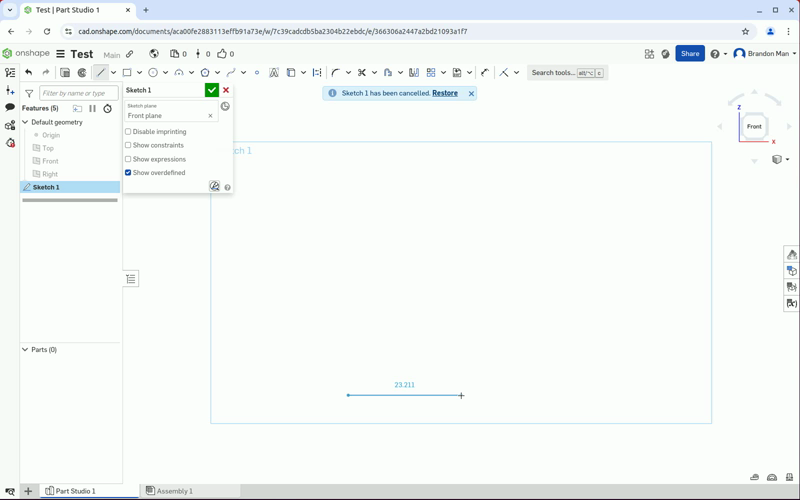
key_down(shift)
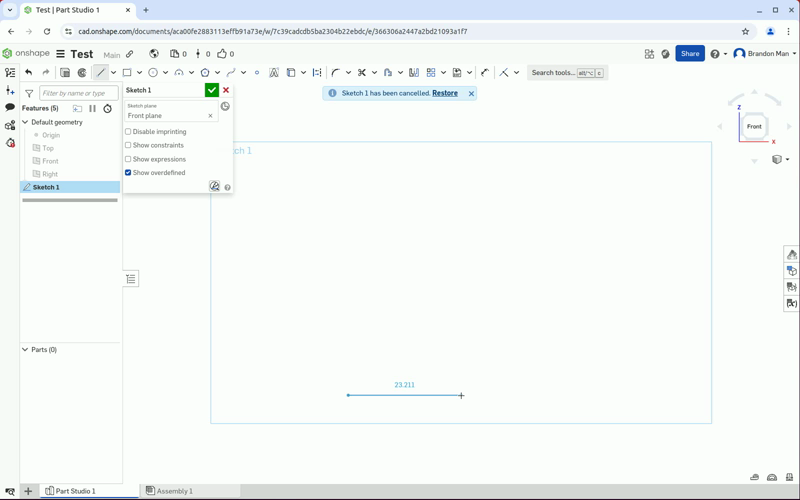
mouse_move(491, 395)
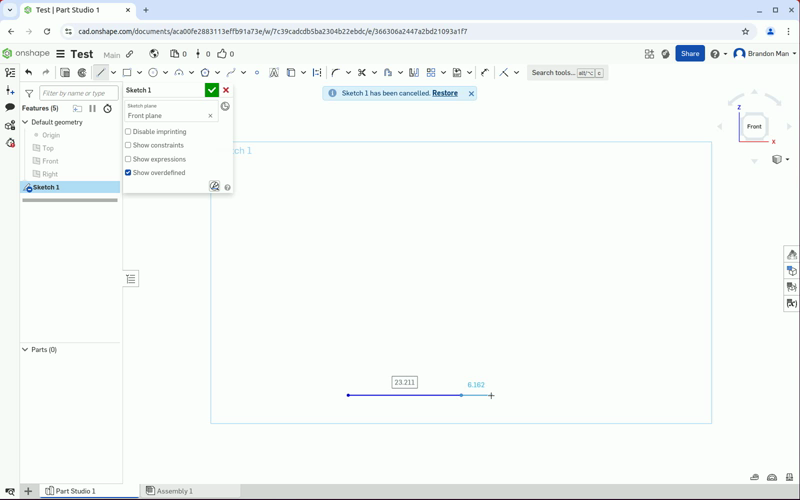
mouse_move(461, 350)
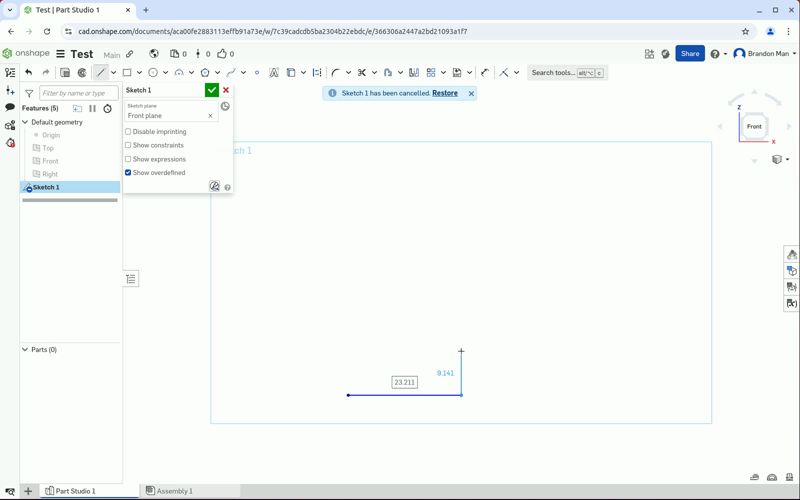
click(461, 350)
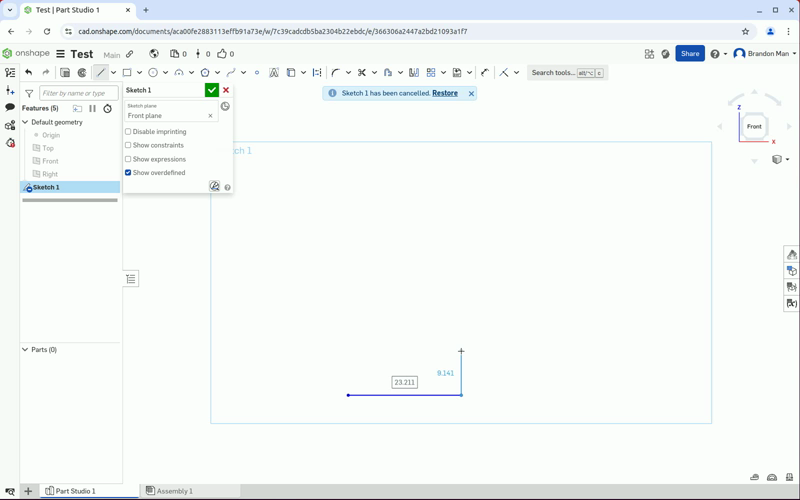
key_up(shift)
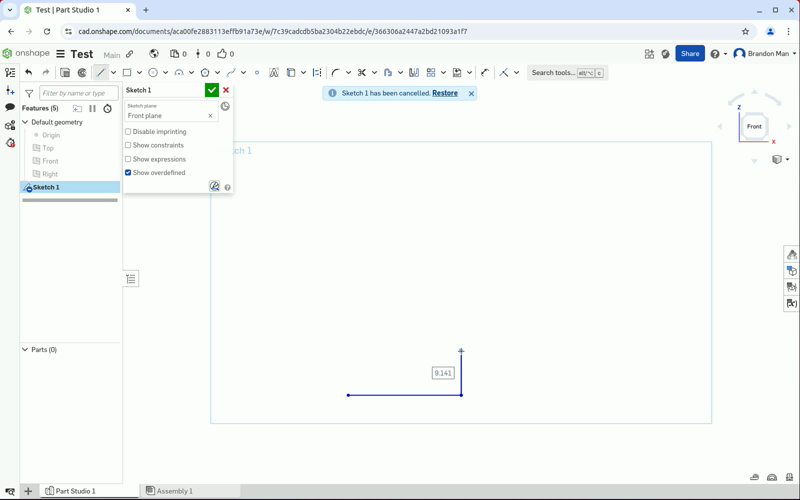
key_down(shift)
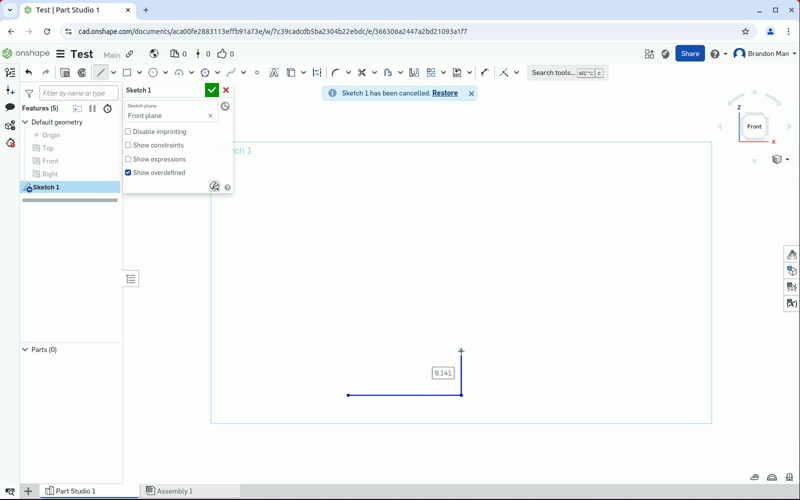
mouse_move(491, 350)
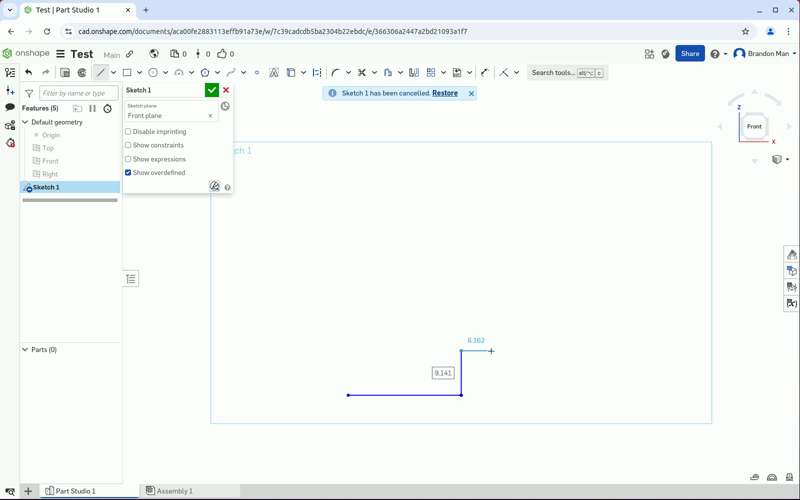
mouse_move(437, 350)
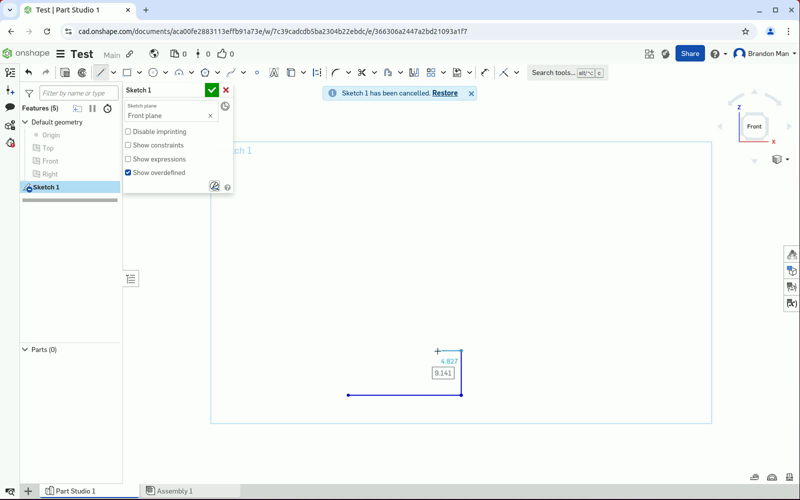
click(437, 350)
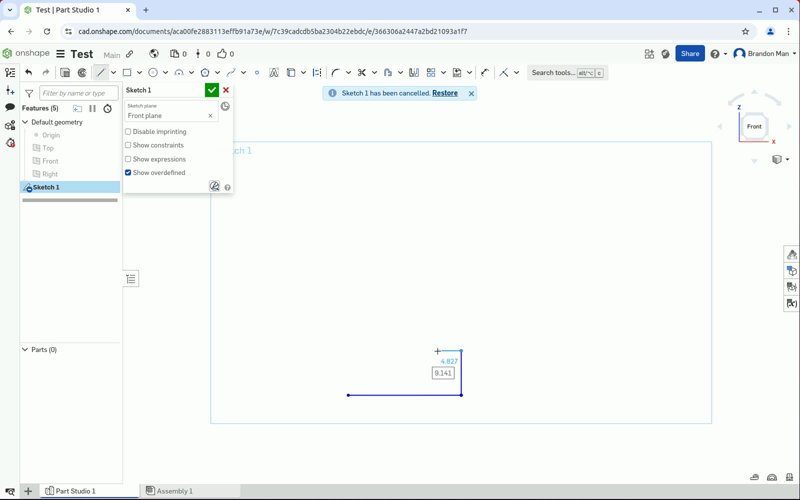
key_up(shift)
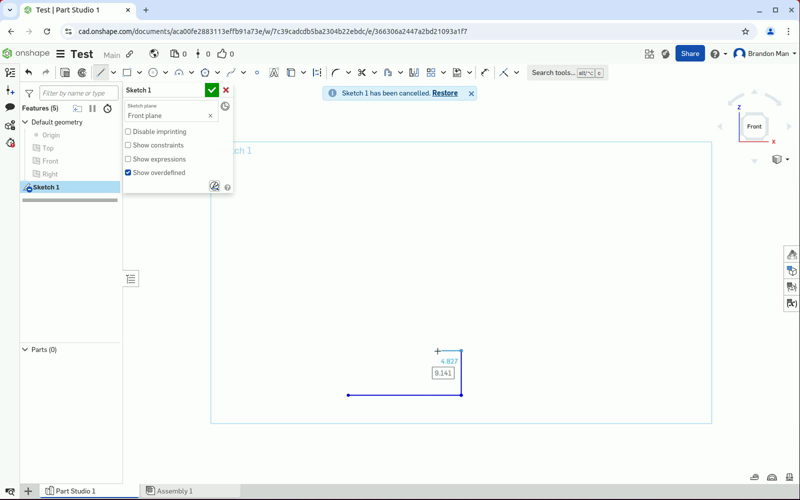
key(esc)
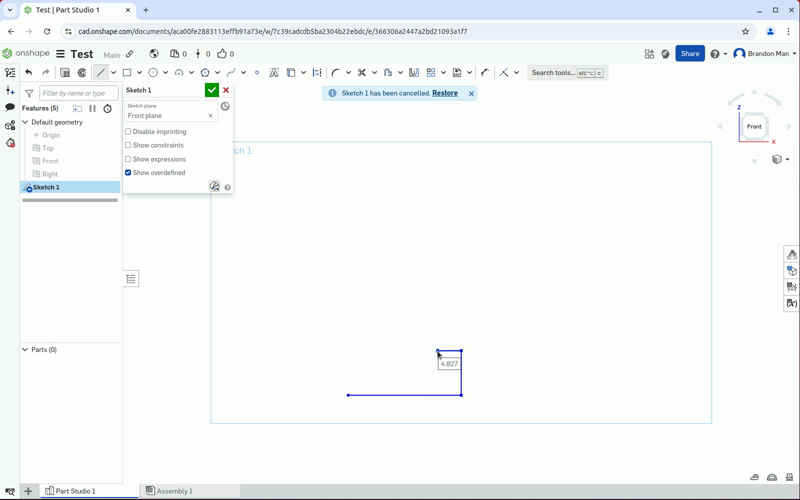
key(a)
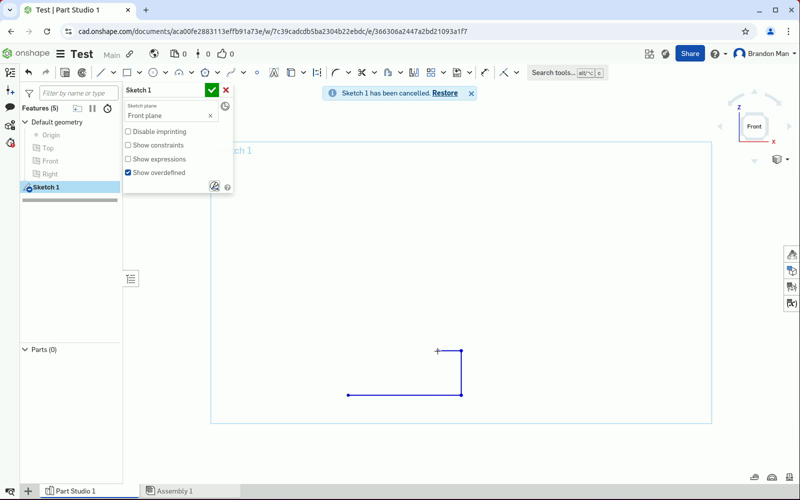
mouse_move(437, 350)
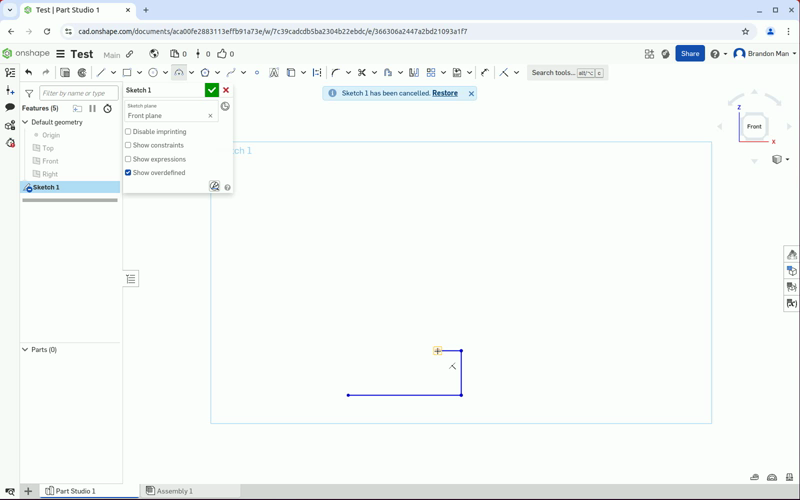
click(437, 350)
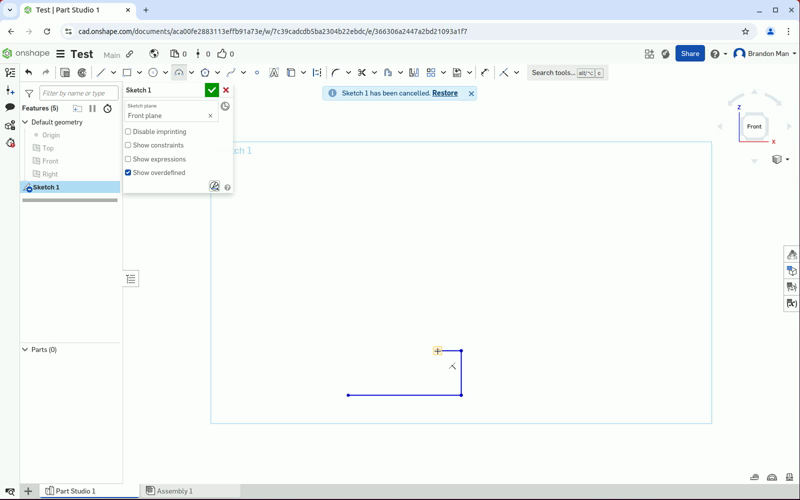
key_down(shift)
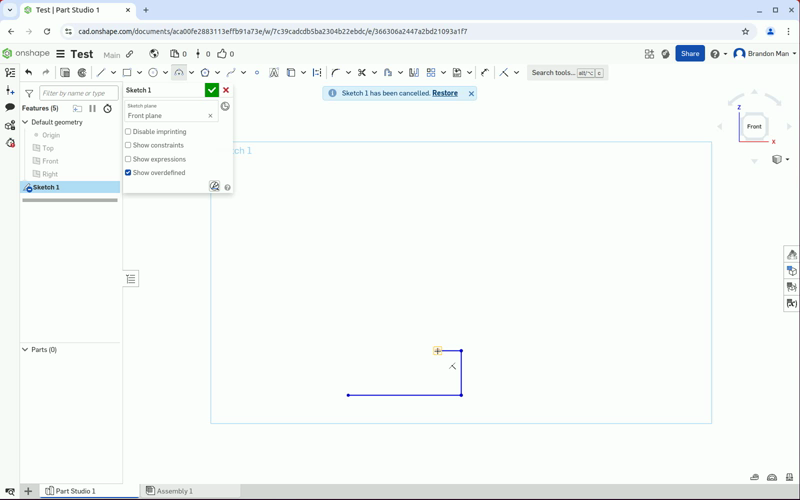
mouse_move(437, 317)
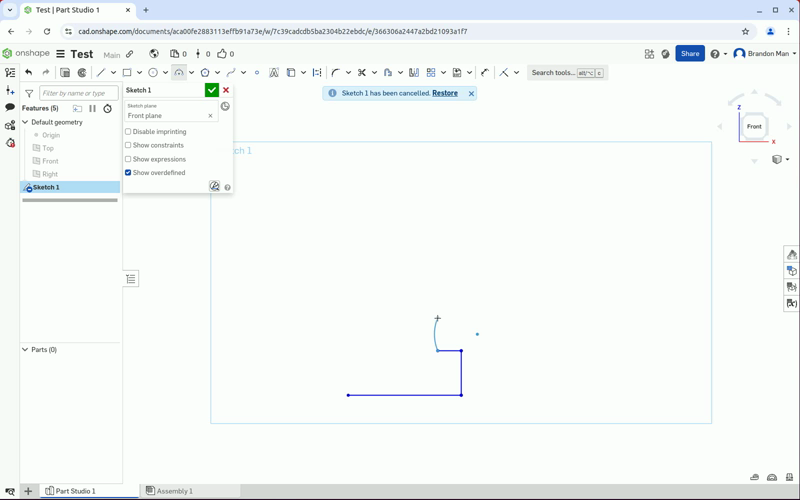
click(437, 317)
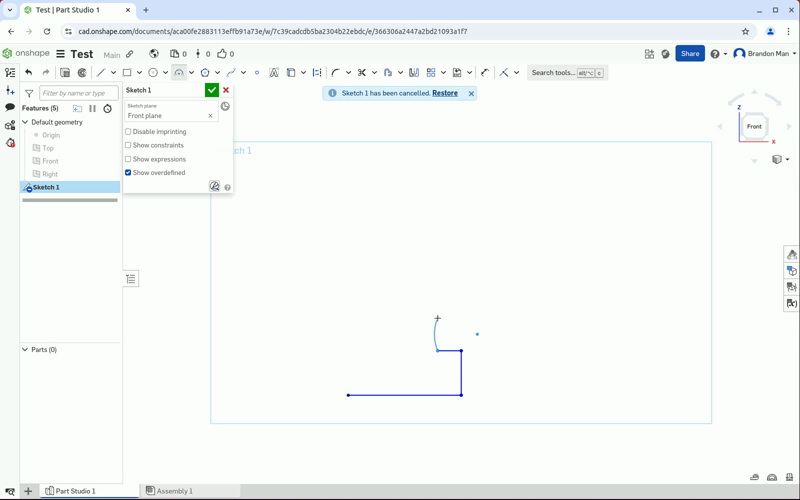
mouse_move(420, 334)
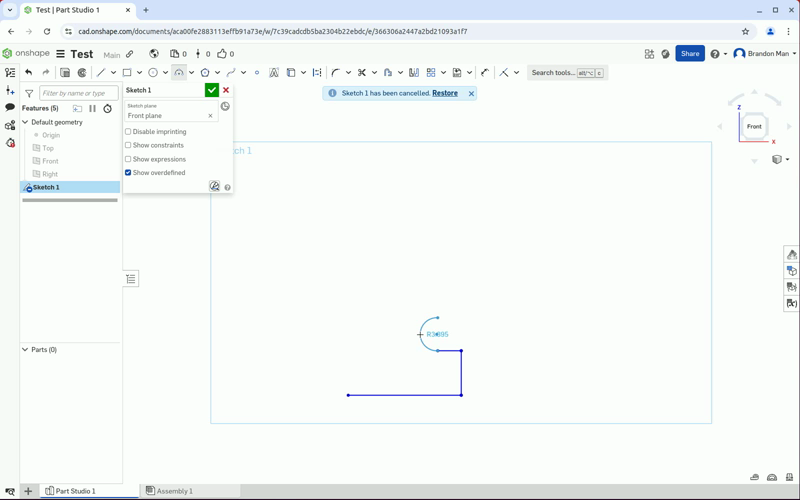
click(420, 334)
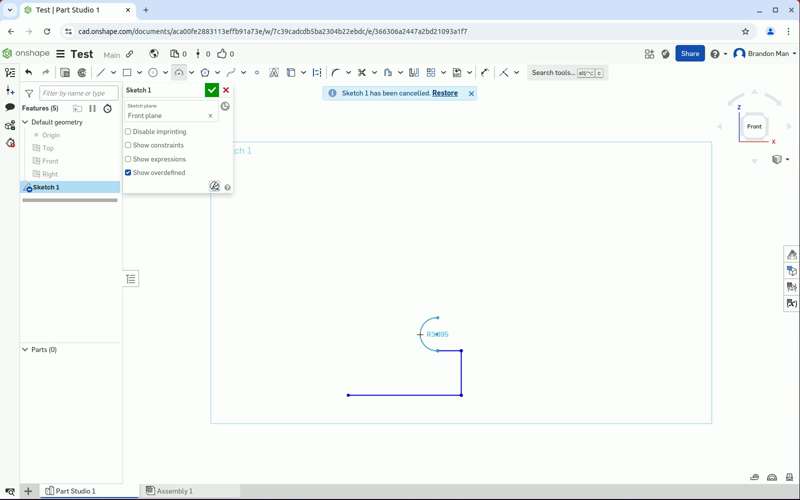
key_up(shift)
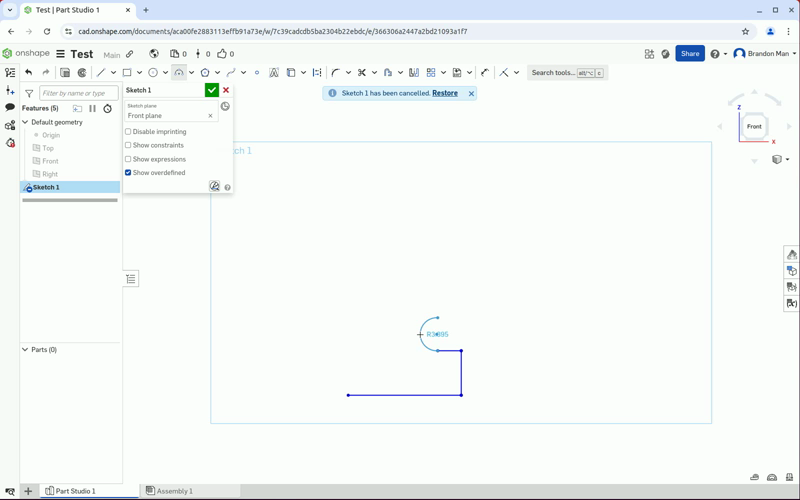
key(esc)
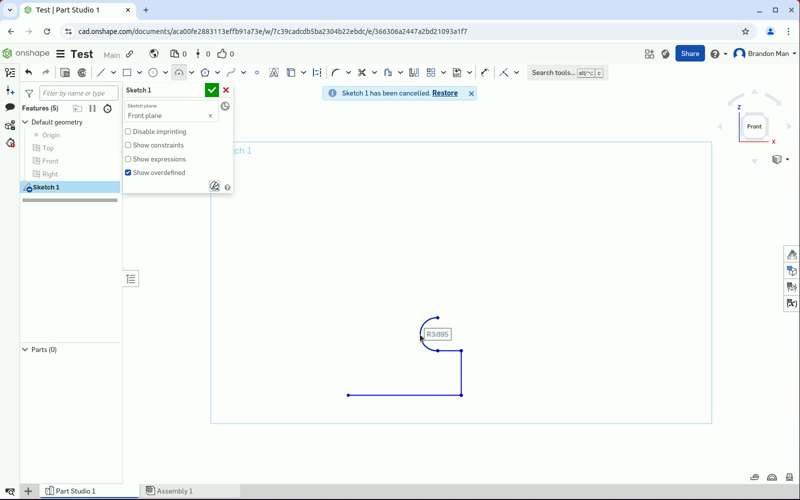
key(l)
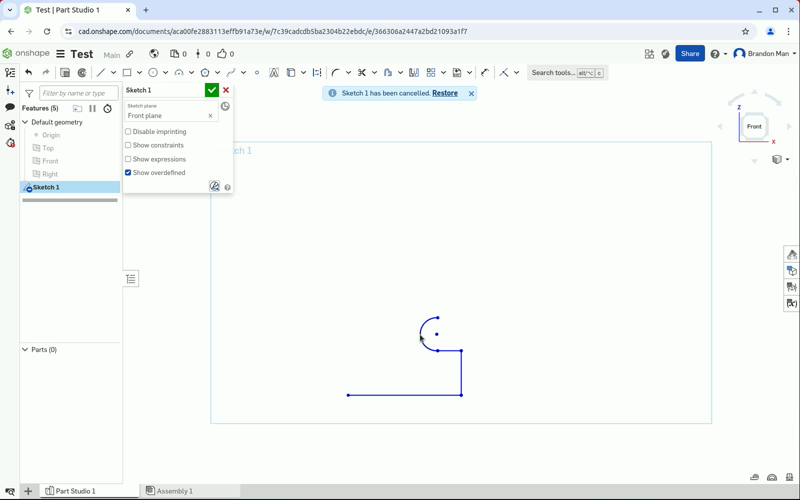
mouse_move(437, 317)
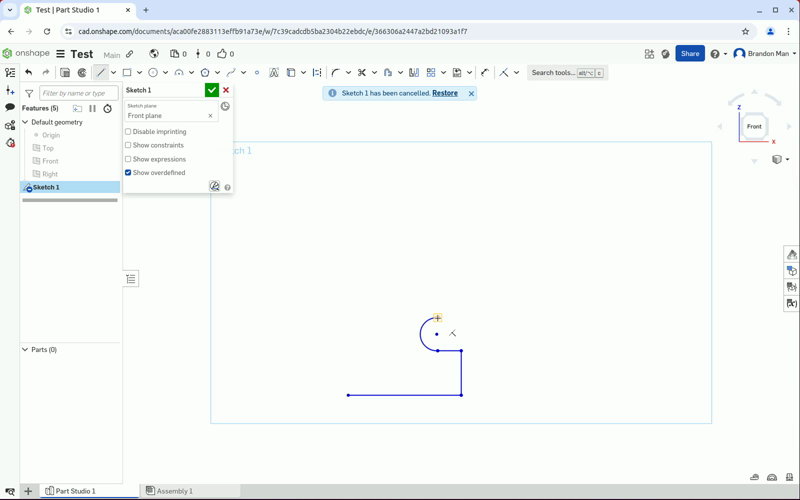
click(437, 317)
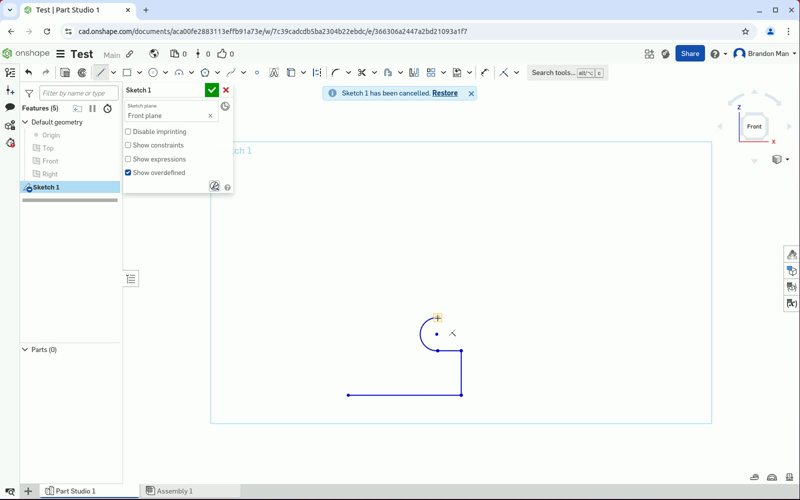
key_down(shift)
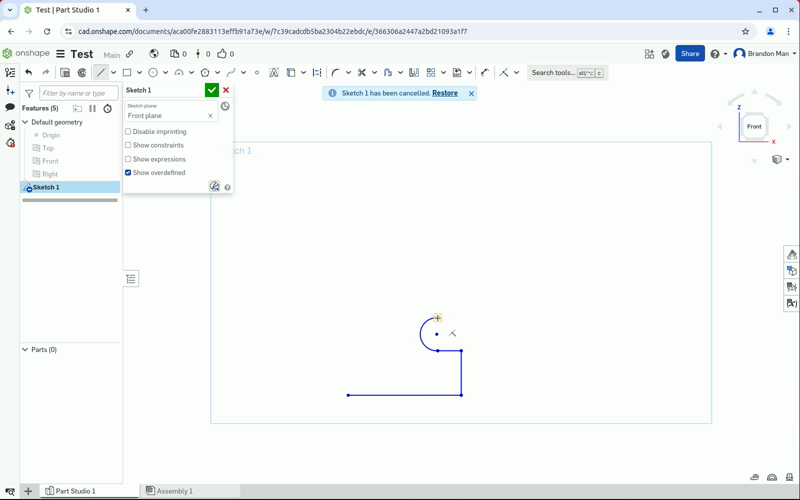
mouse_move(467, 317)
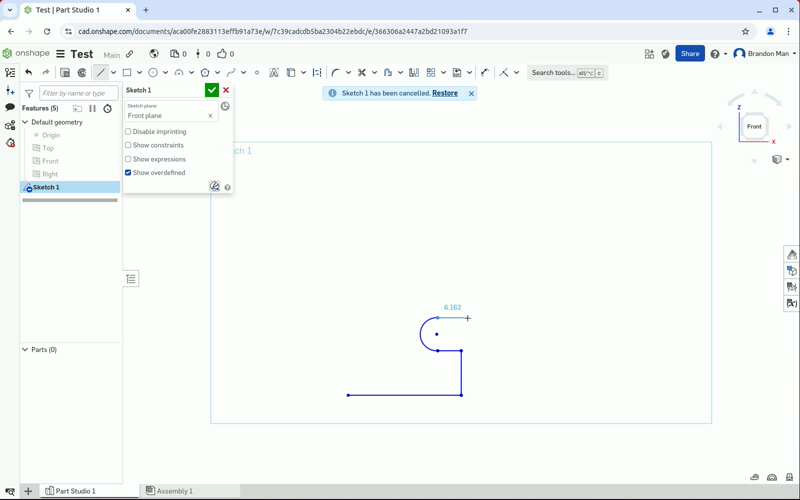
mouse_move(461, 317)
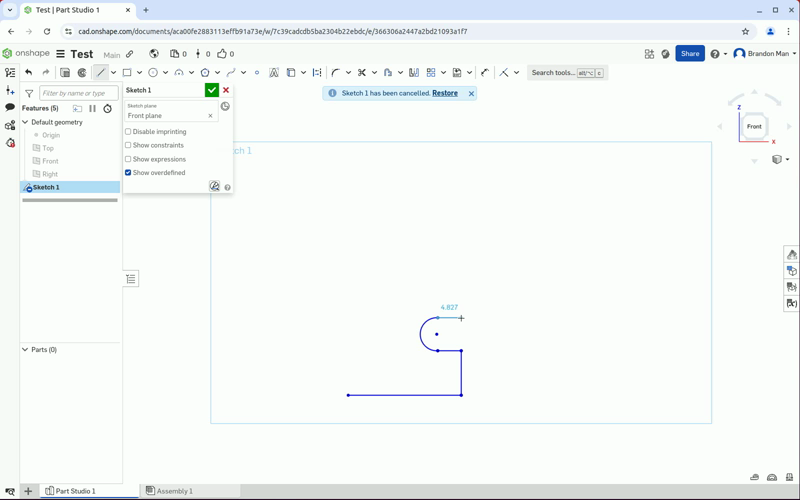
click(461, 317)
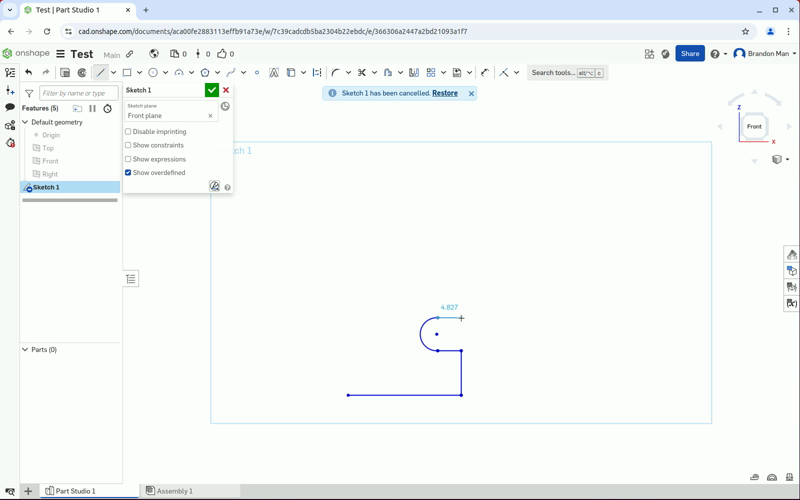
key_up(shift)
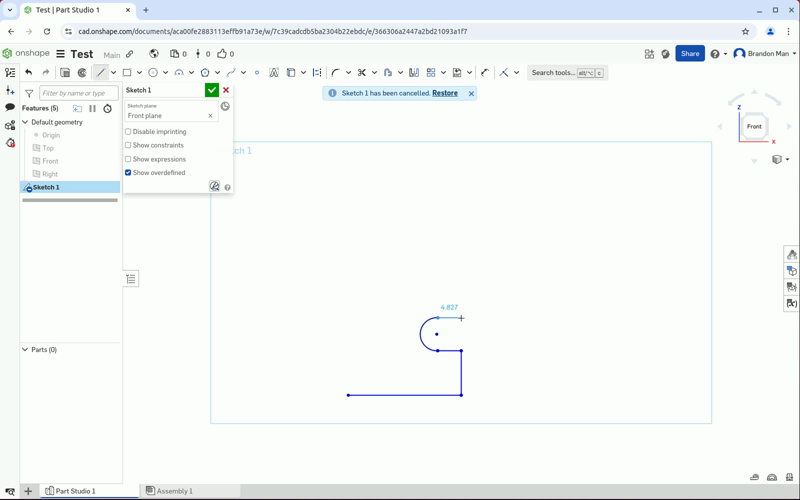
key_down(shift)
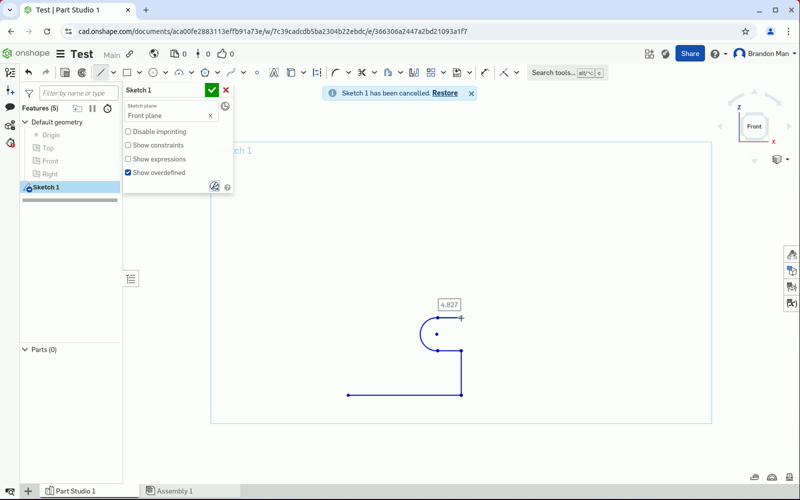
mouse_move(461, 171)
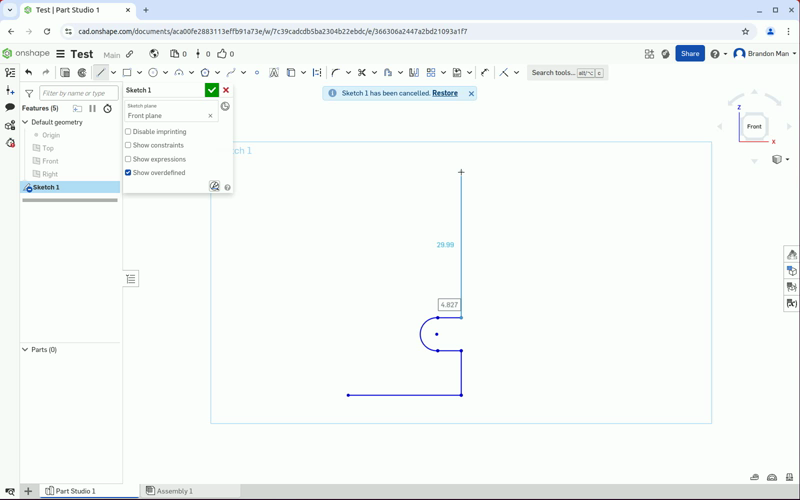
click(461, 171)
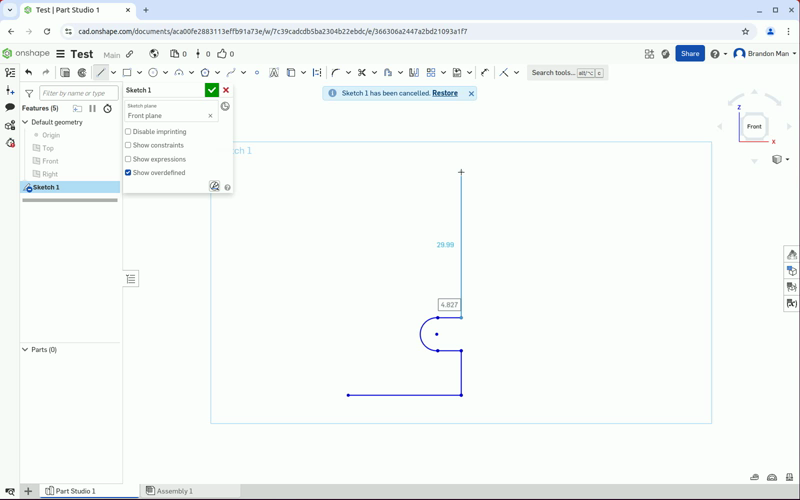
key_up(shift)
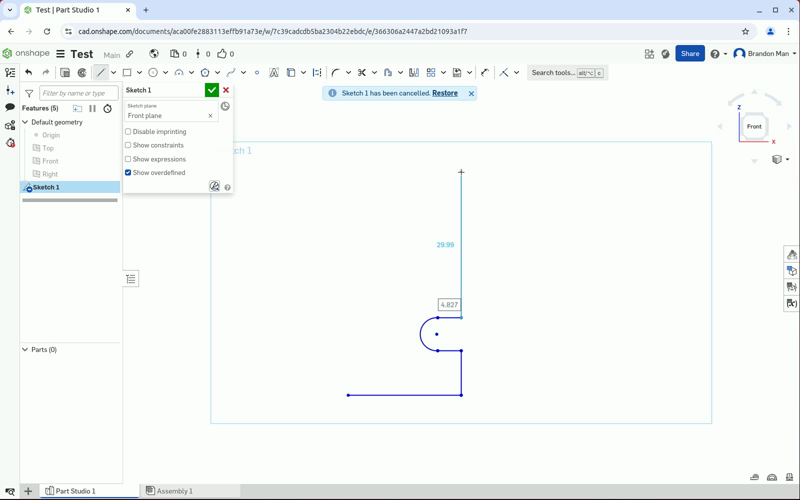
key_down(shift)
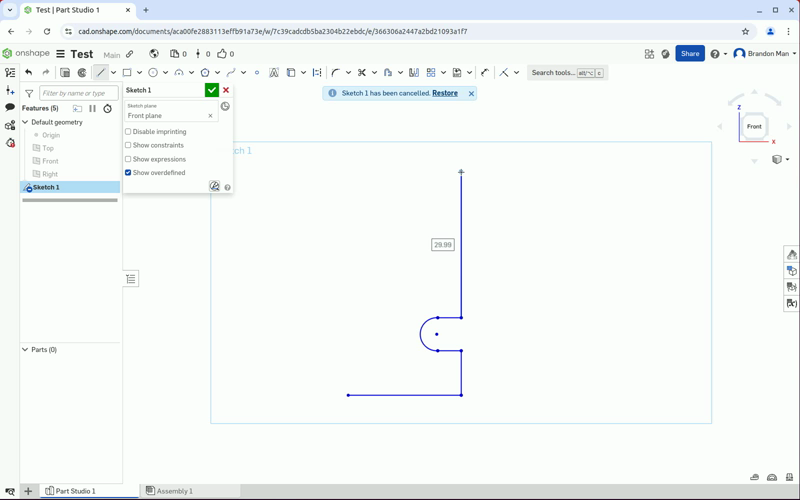
mouse_move(348, 171)
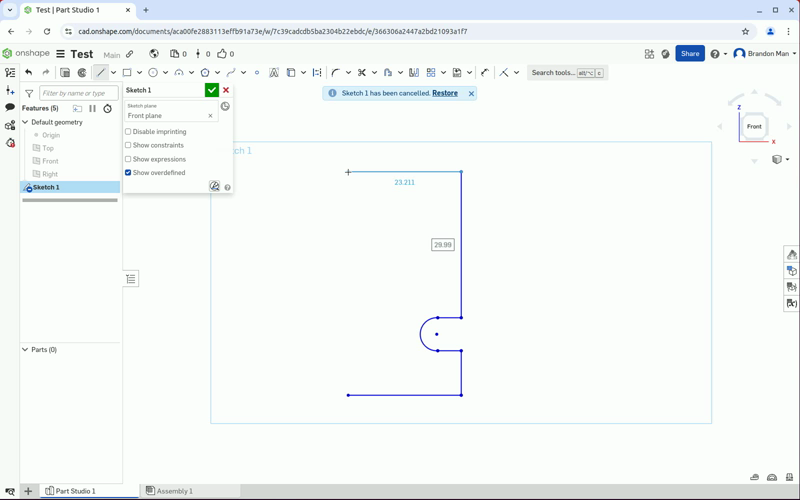
click(348, 171)
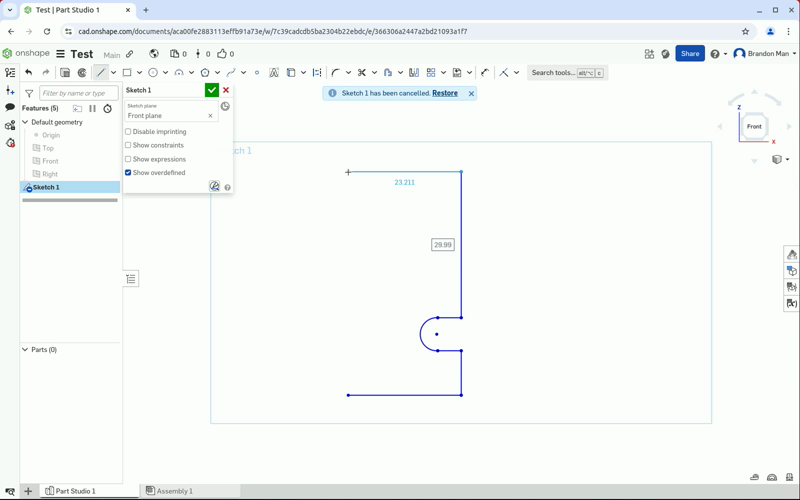
key_up(shift)
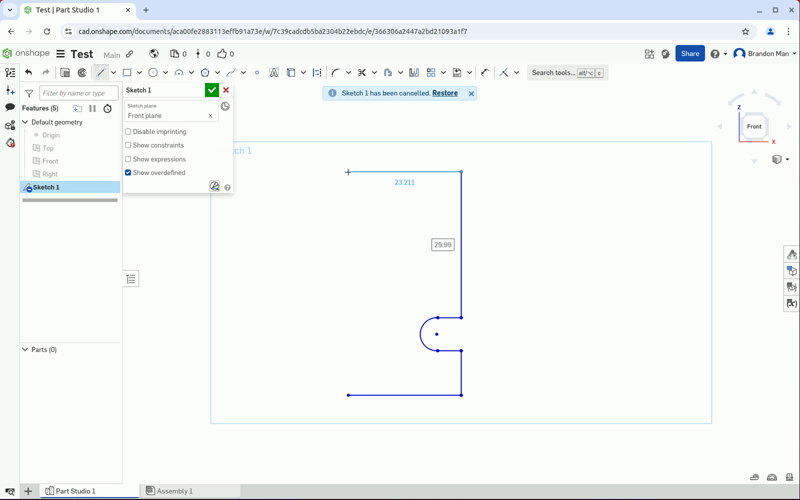
key_down(shift)
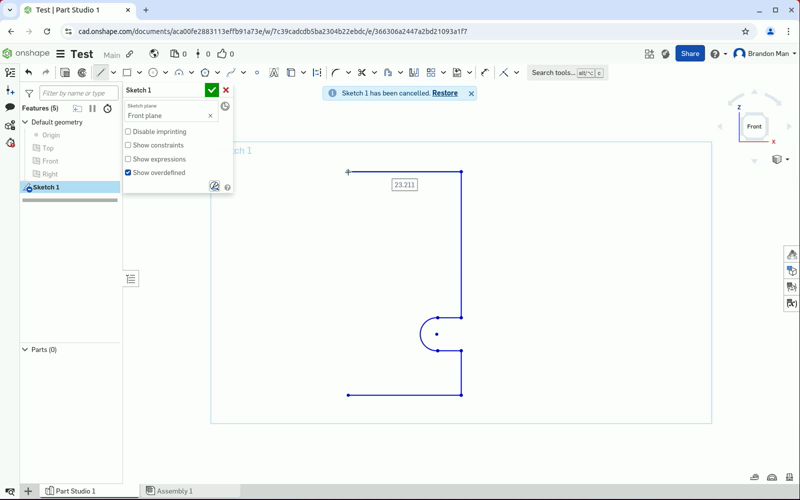
mouse_move(348, 395)
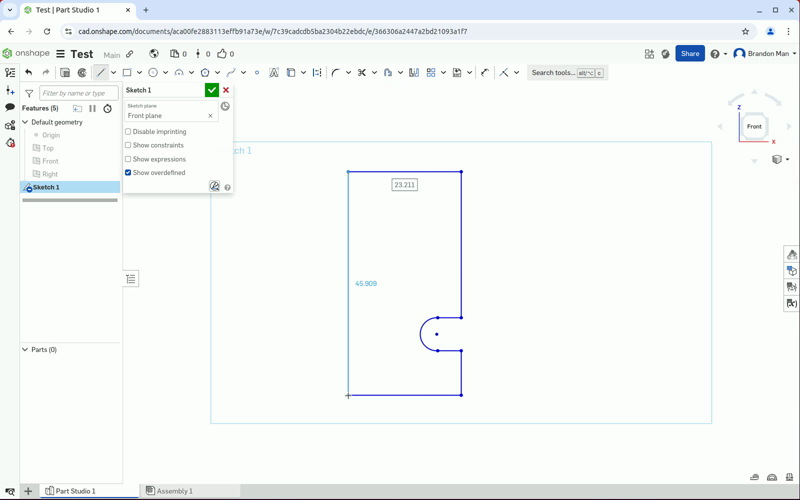
key_up(shift)
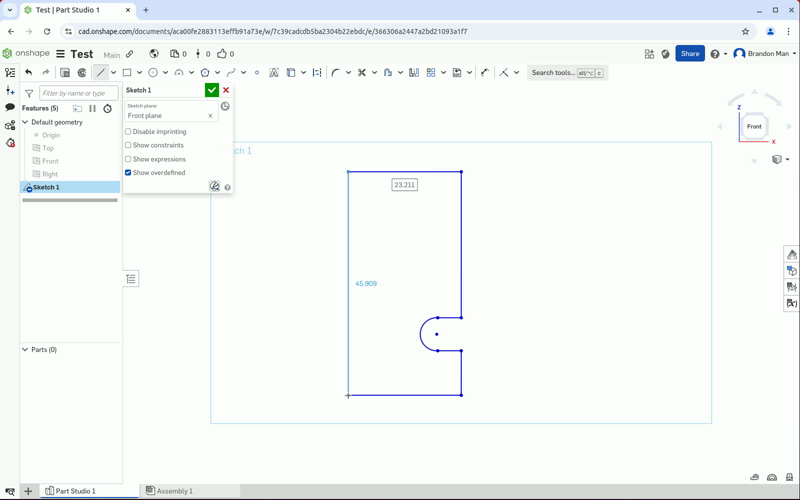
click(348, 395)
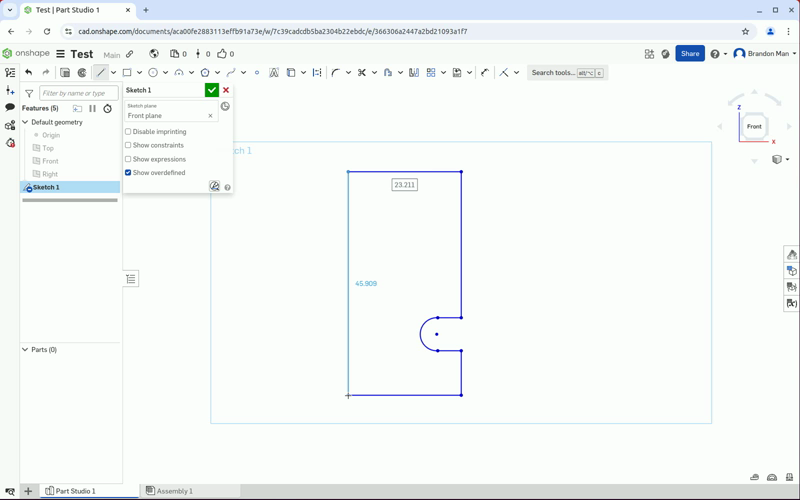
key(esc)
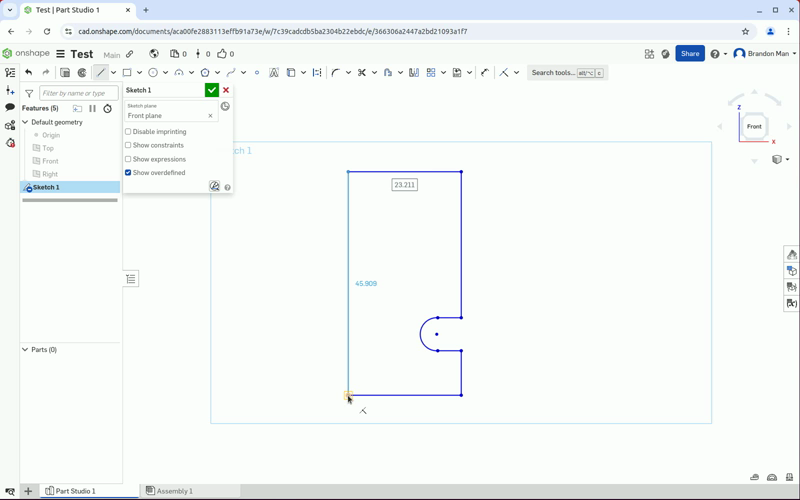
mouse_move(440, 195)
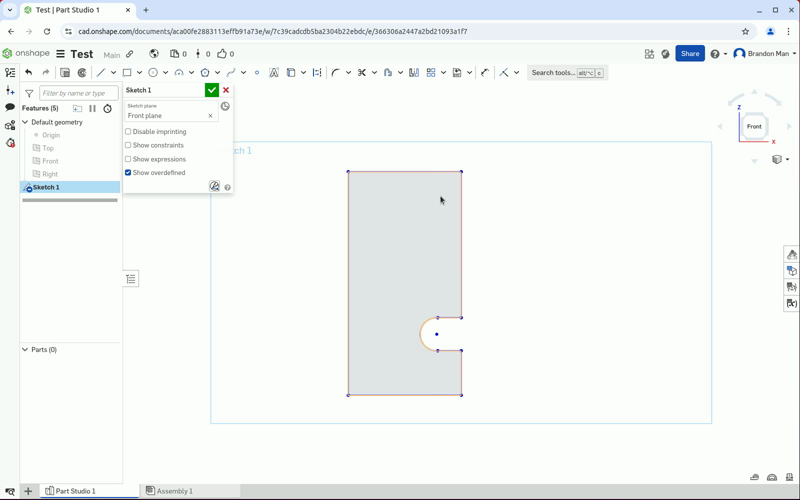
click(440, 195)
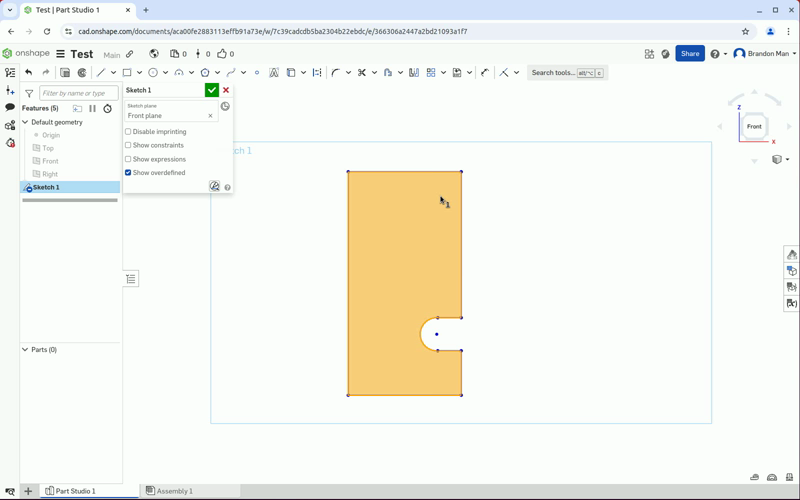
mouse_move(73, 352)
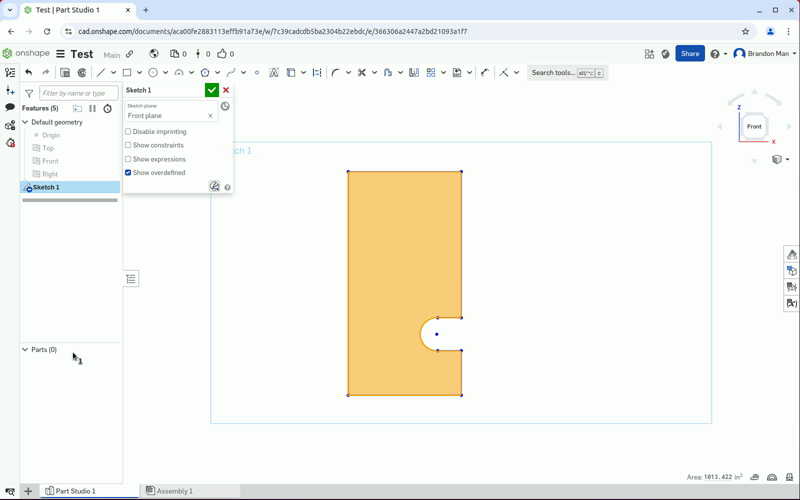
key(shift+y)
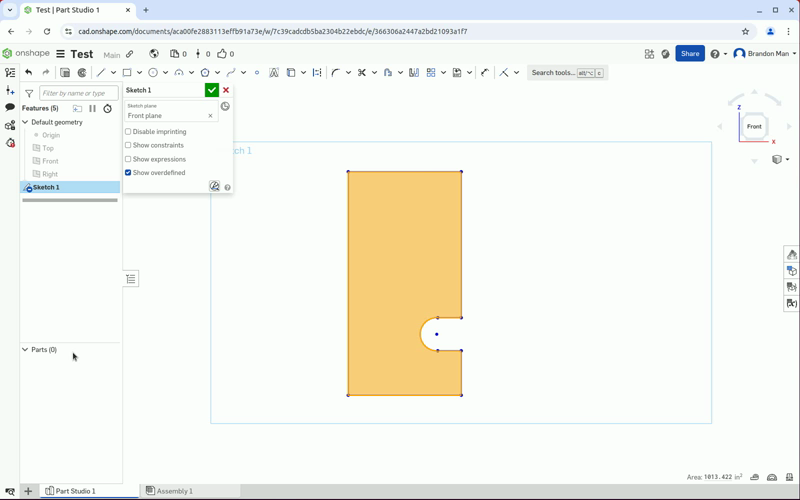
key(shift+e)
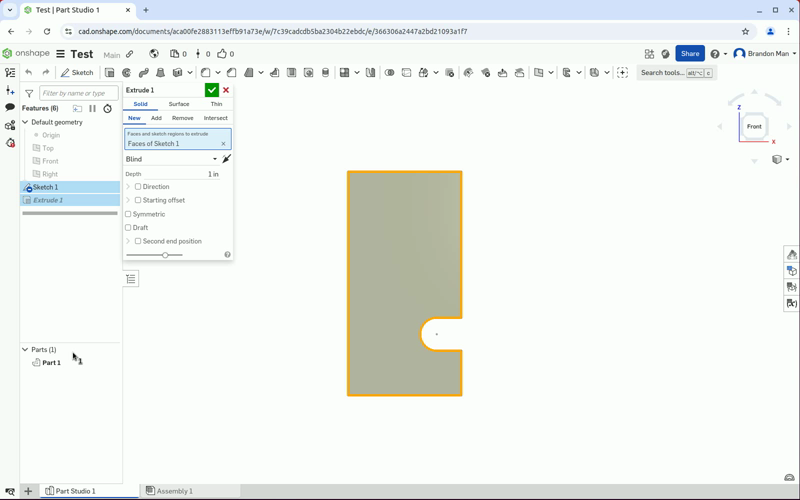
mouse_move(143, 106)
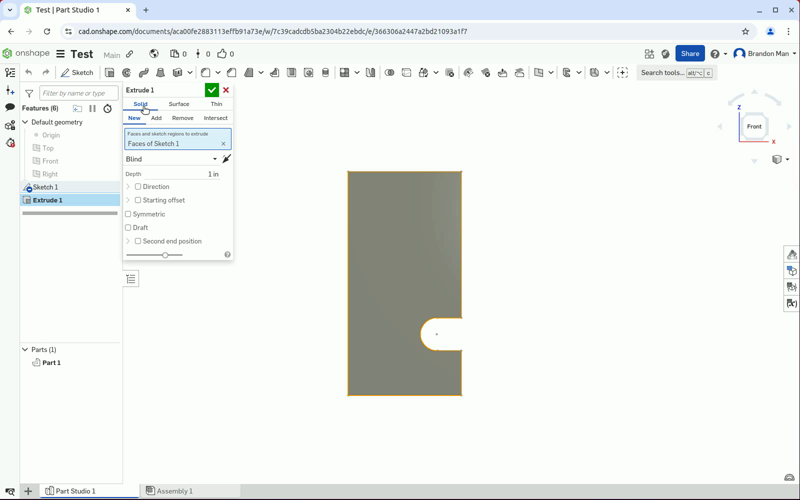
click(143, 106)
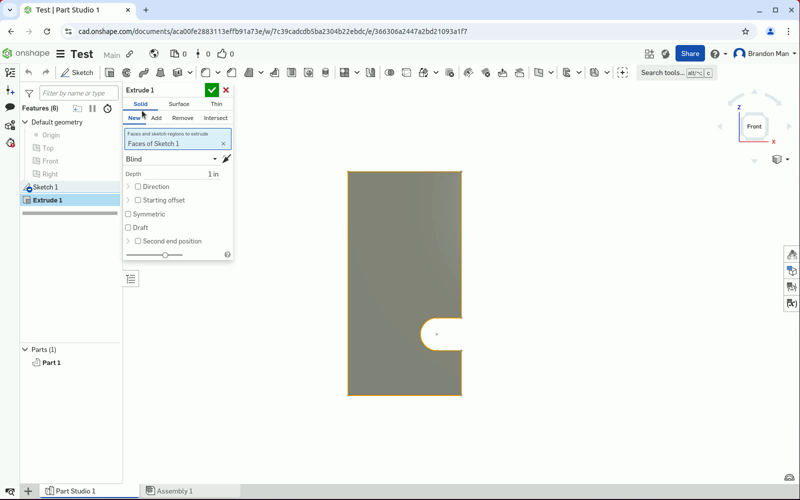
mouse_move(137, 120)
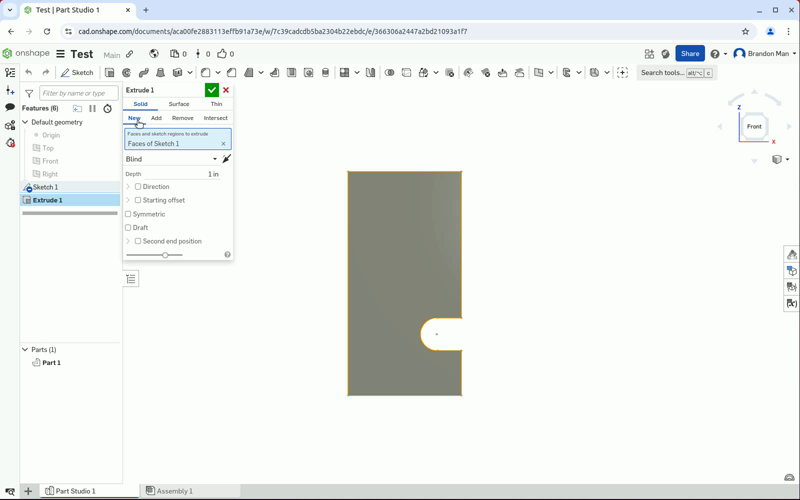
click(137, 120)
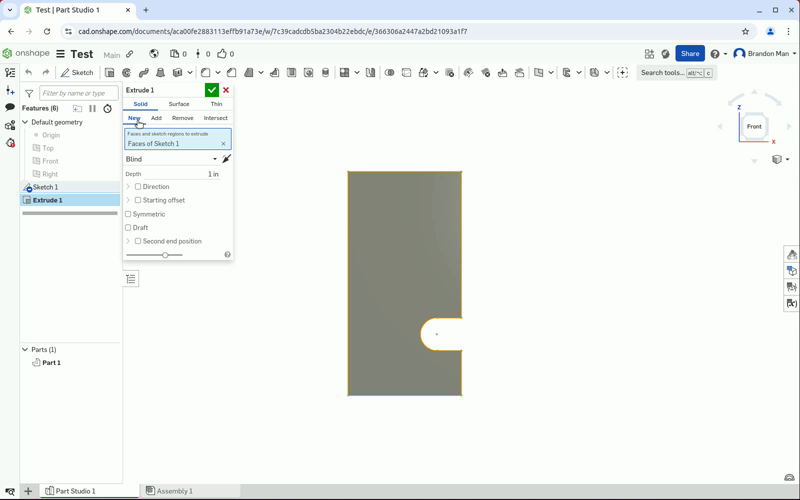
key(tab, 4)
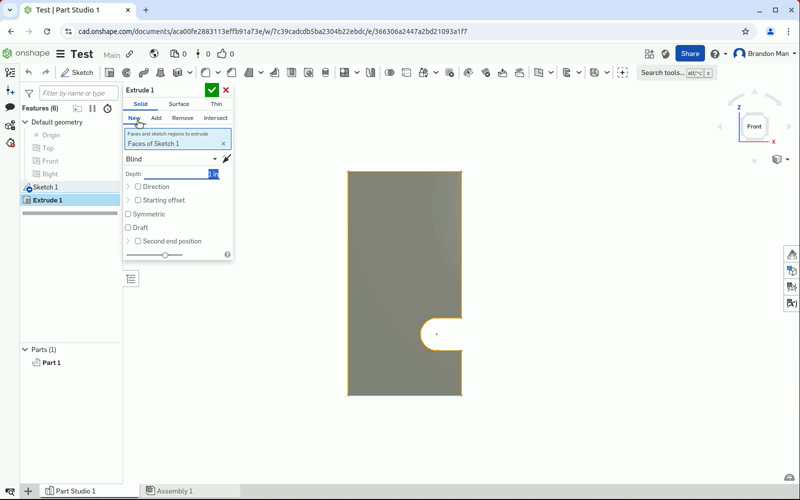
text(13.962)
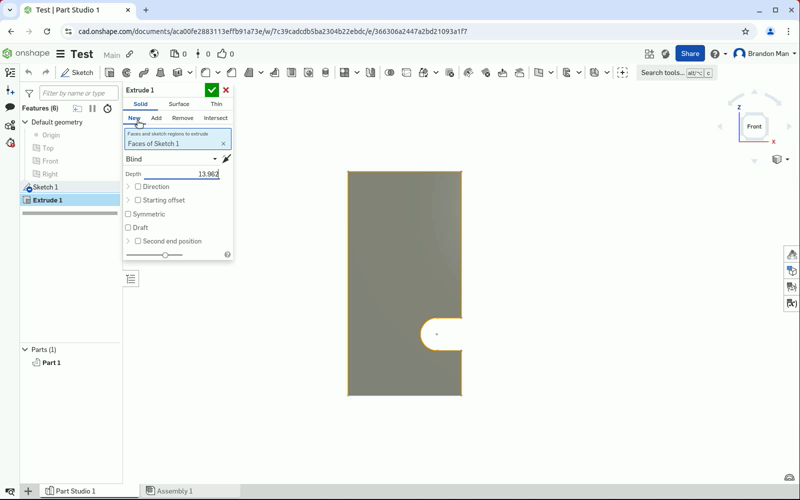
key(tab, 3)
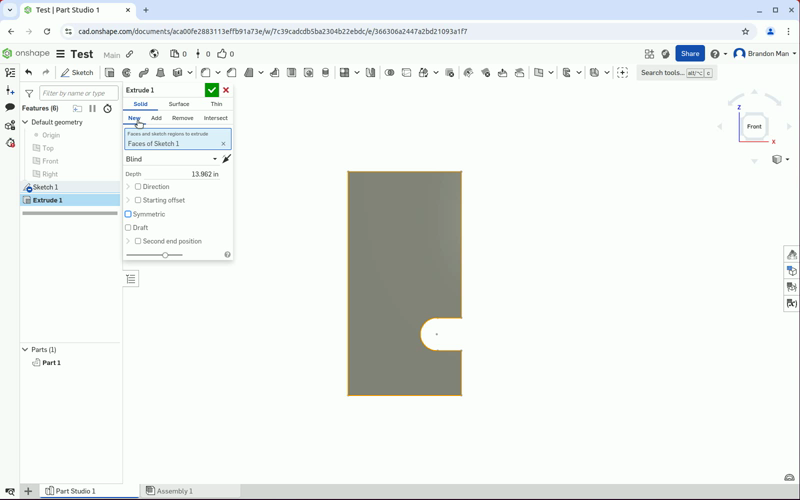
key(space)
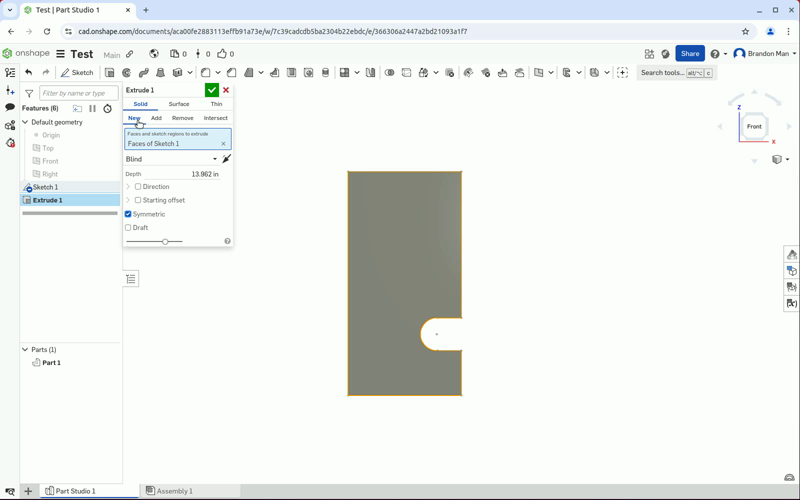
key(enter)
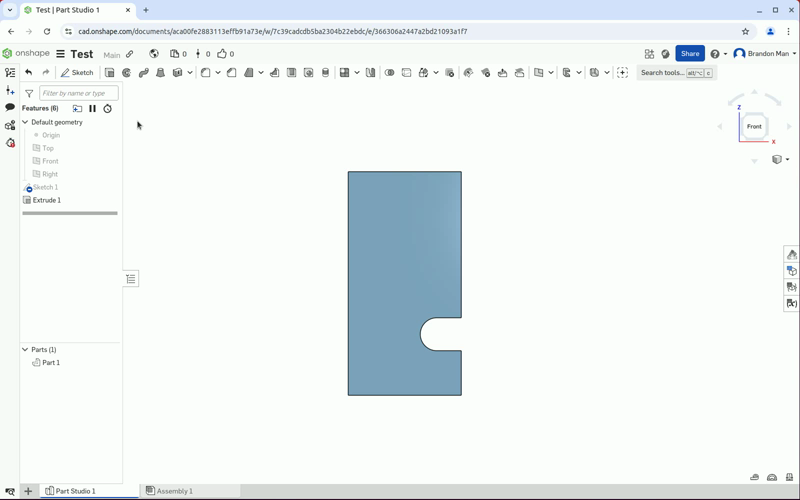
key(shift+h)
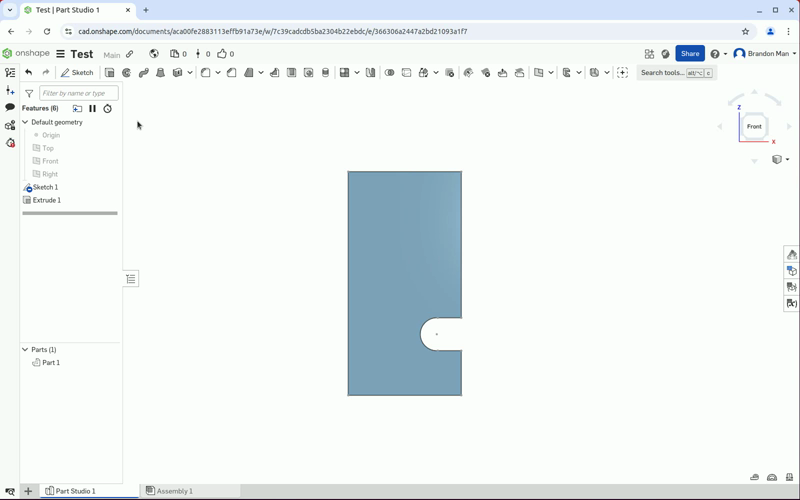
key(shift+h)
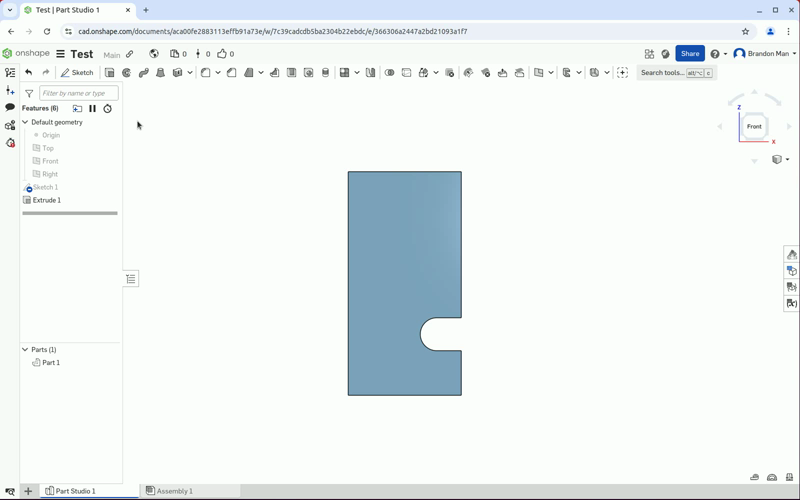
mouse_move(73, 189)
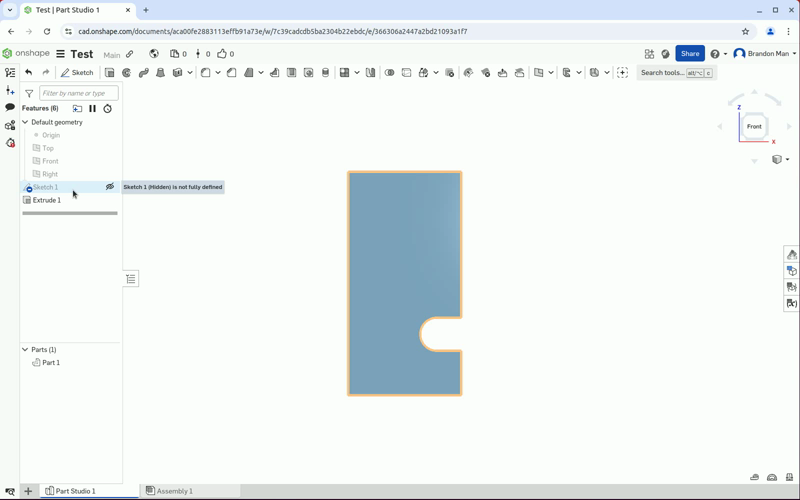
click(73, 189)
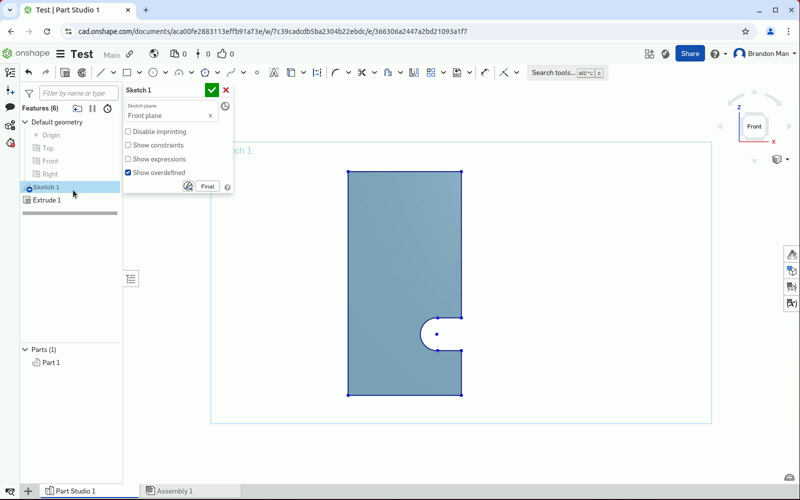
mouse_move(229, 92)
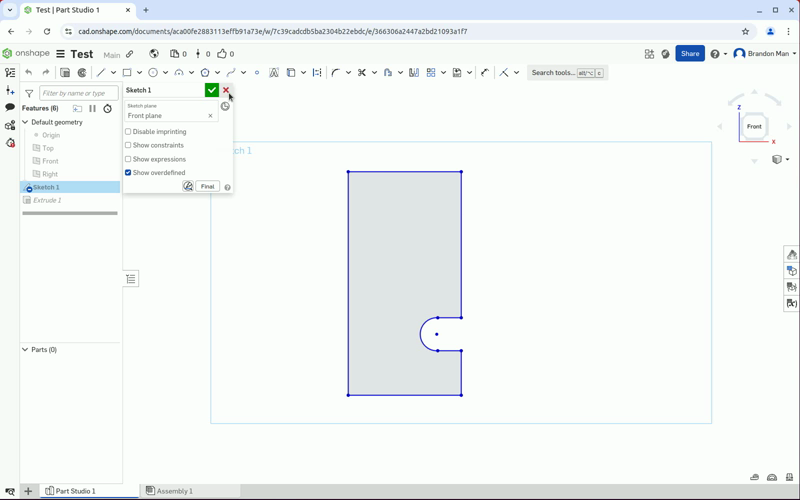
click(229, 92)
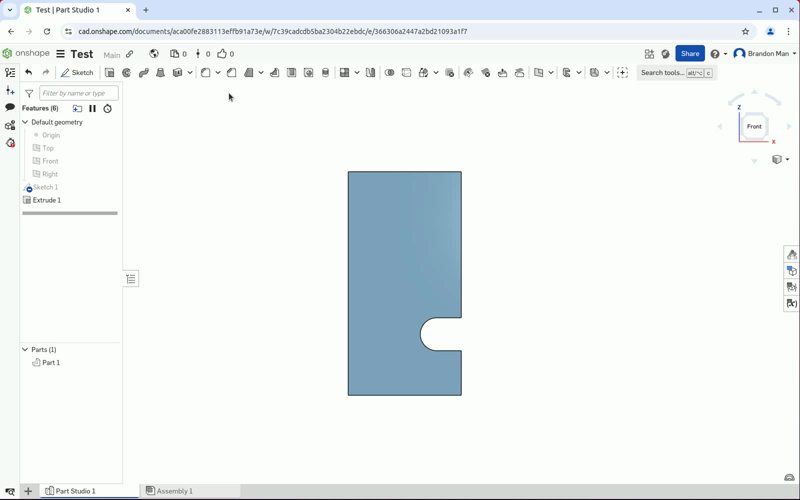
mouse_move(541, 75)
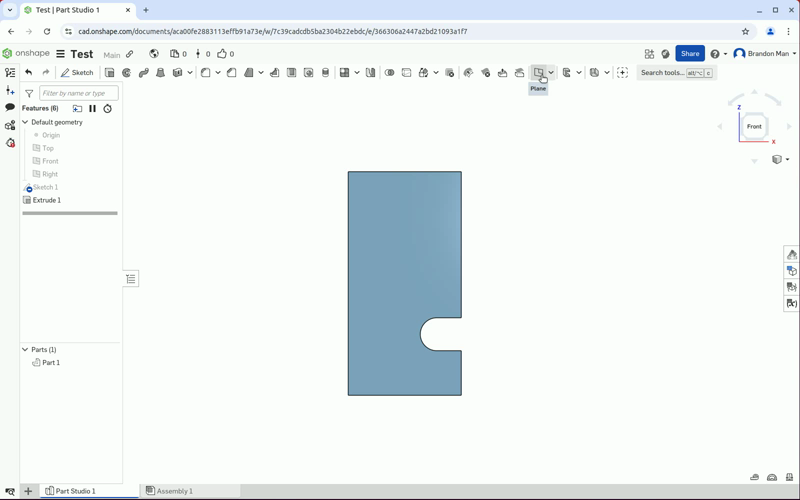
click(541, 75)
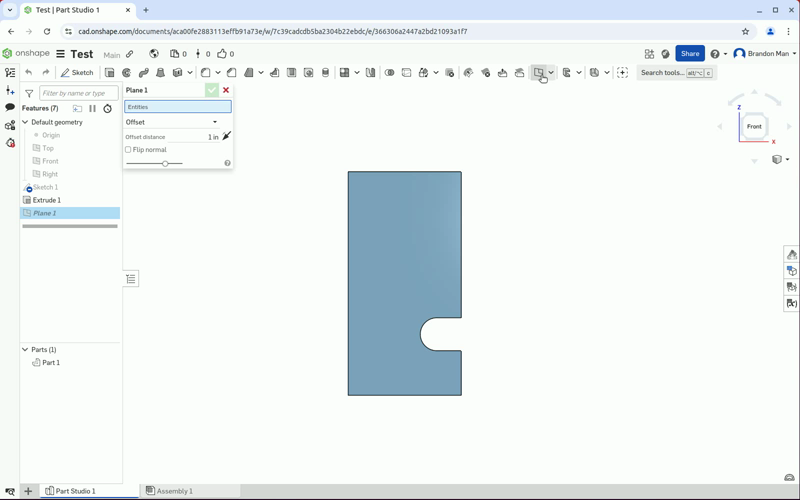
mouse_move(73, 163)
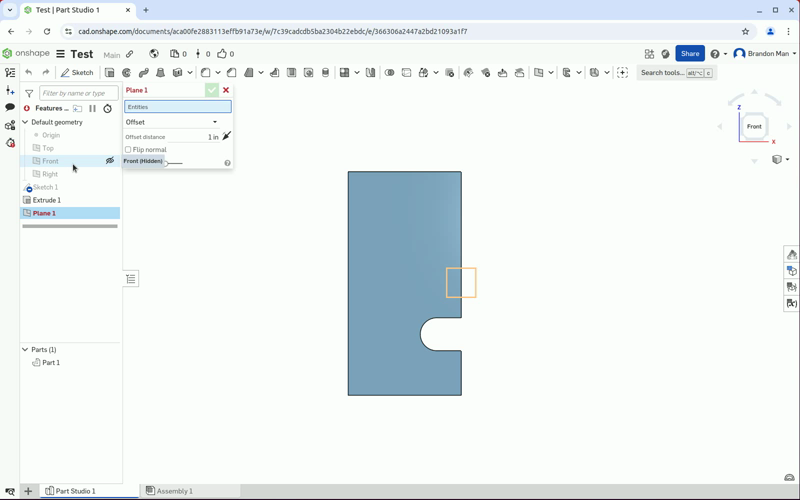
click(73, 163)
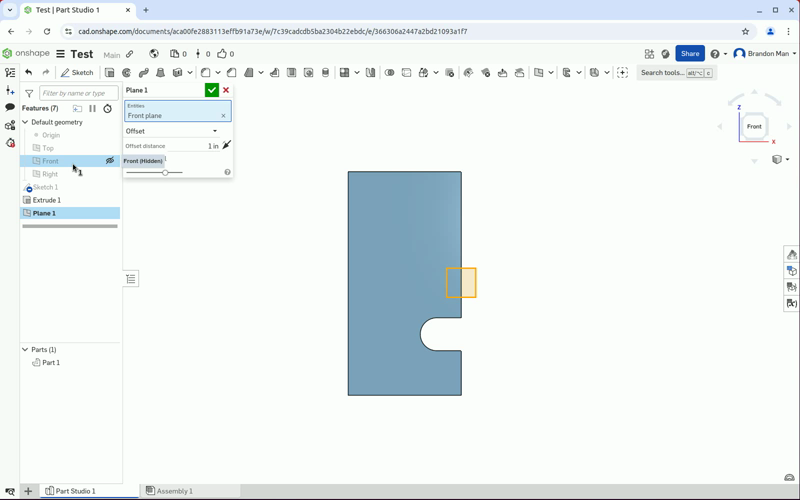
key(tab, 2)
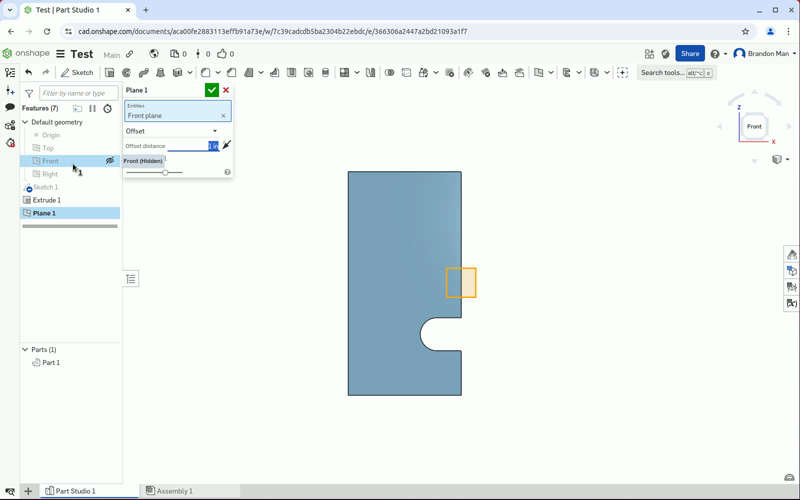
text(6.994)
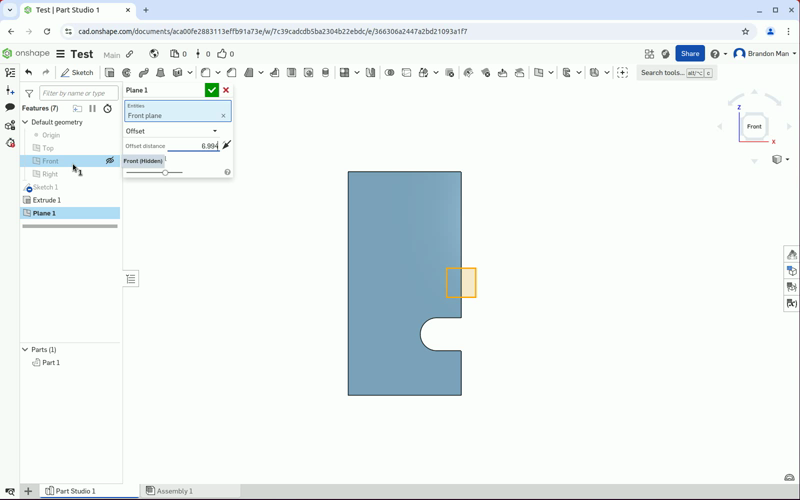
key(enter, 2)
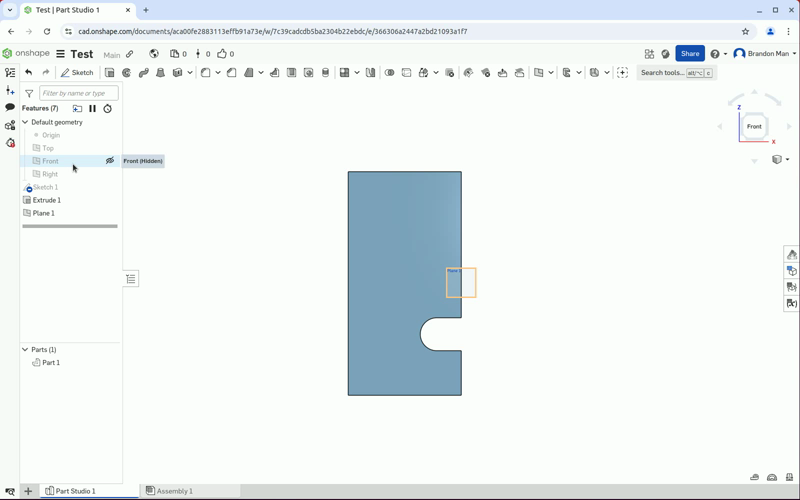
key(shift+s)
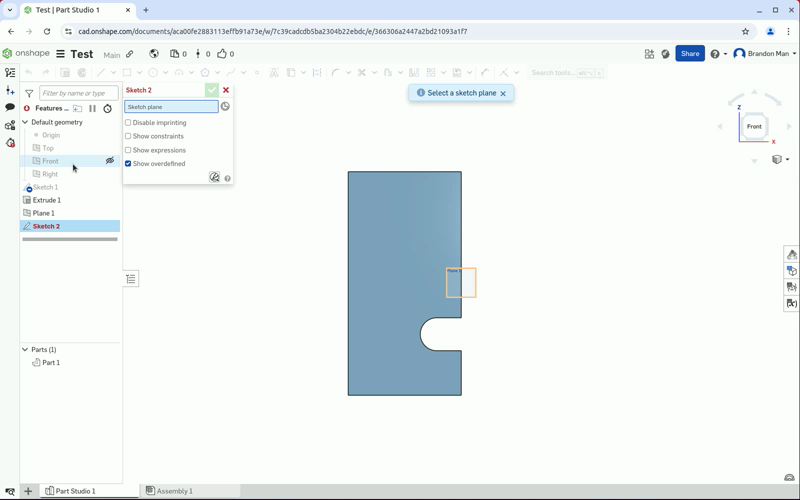
mouse_move(73, 215)
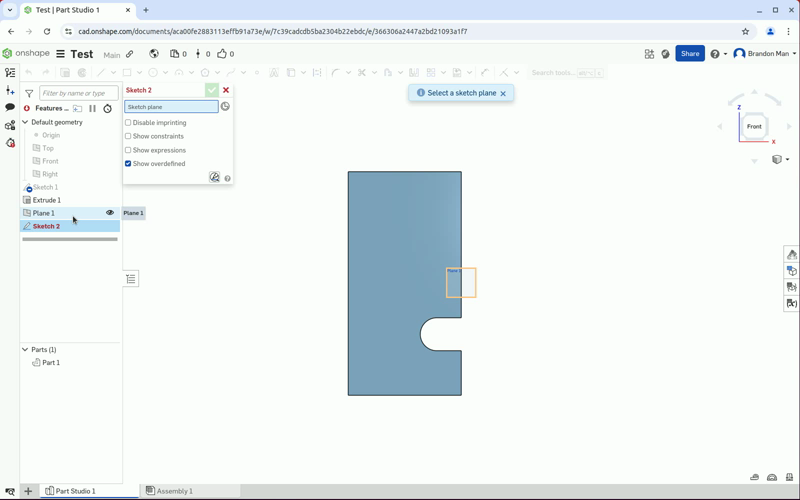
click(73, 215)
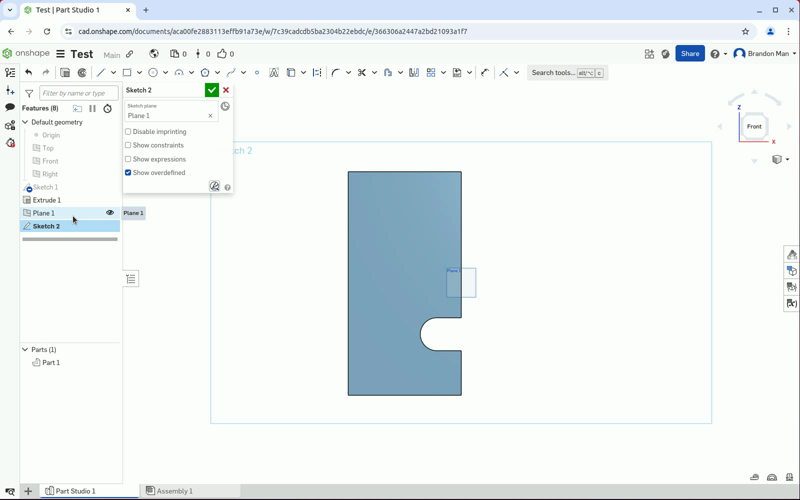
mouse_move(73, 352)
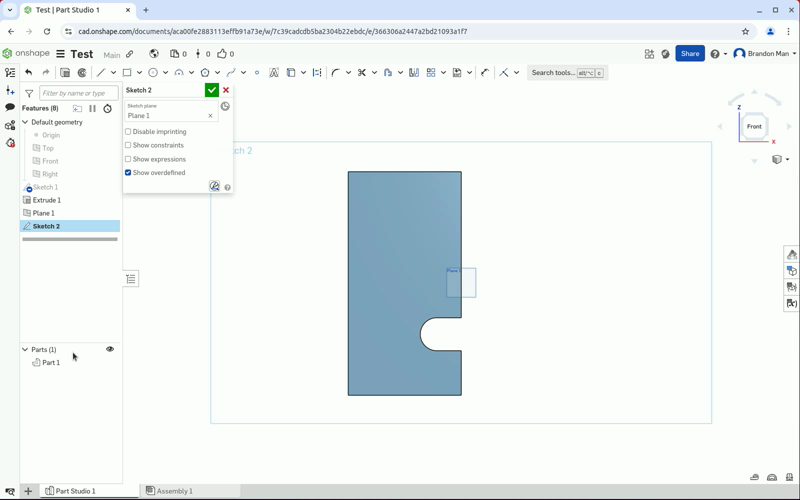
key(y)
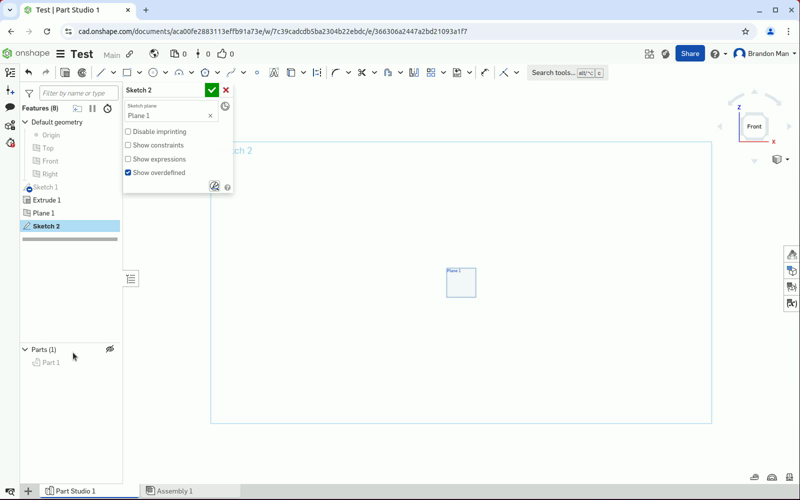
key(c)
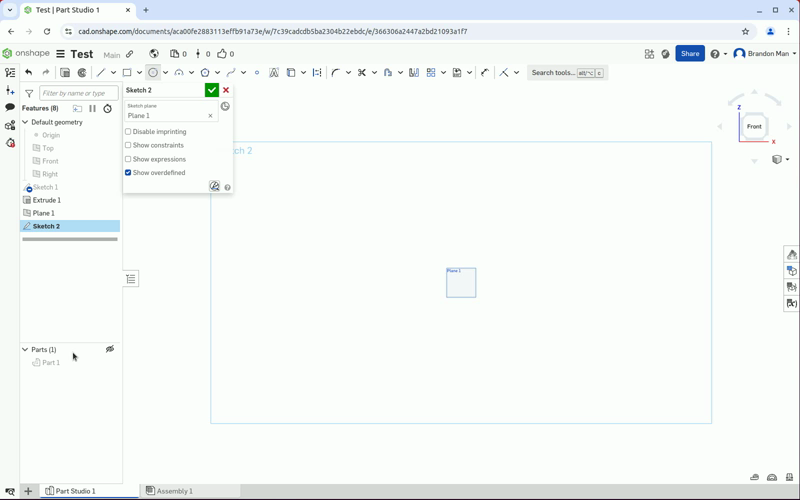
key_down(shift)
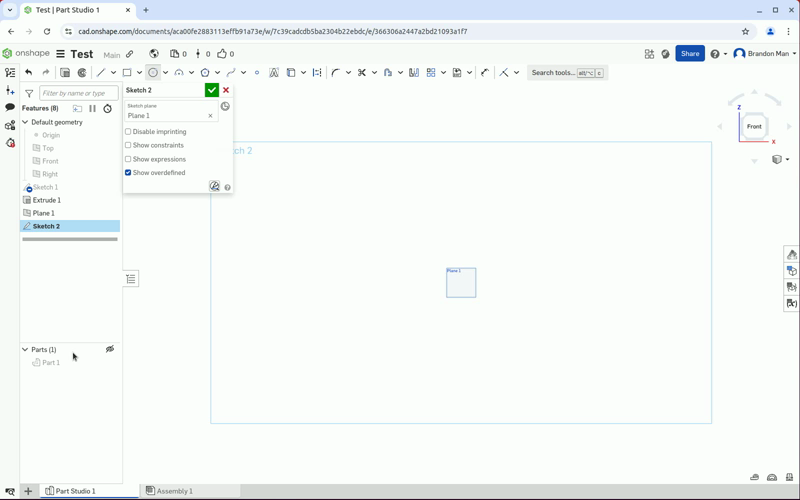
mouse_move(404, 226)
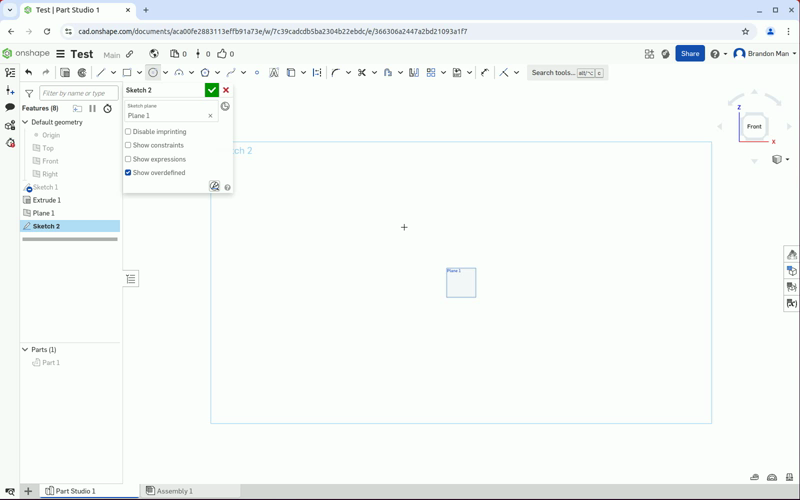
click(404, 226)
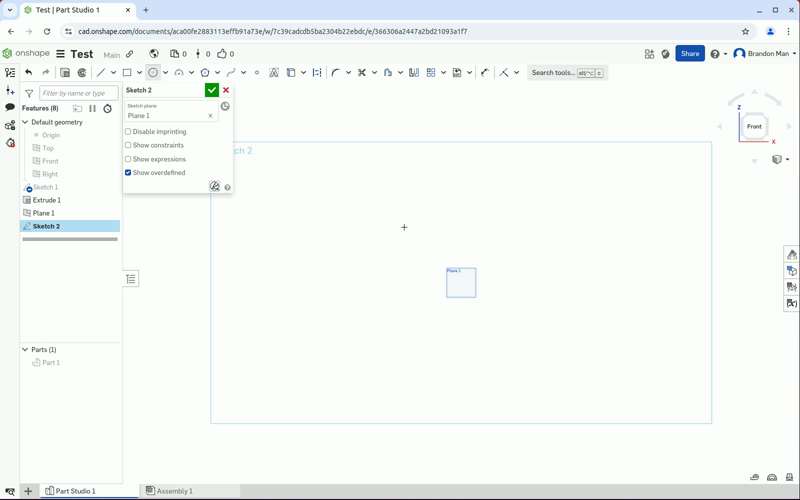
key_up(shift)
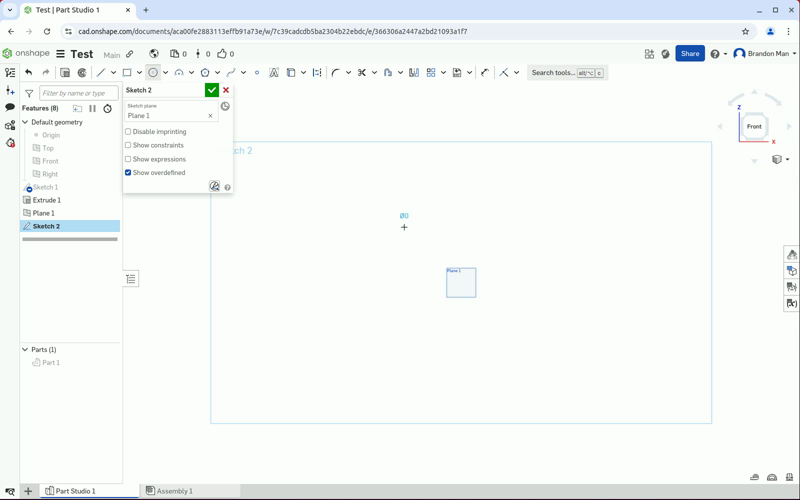
mouse_move(413, 226)
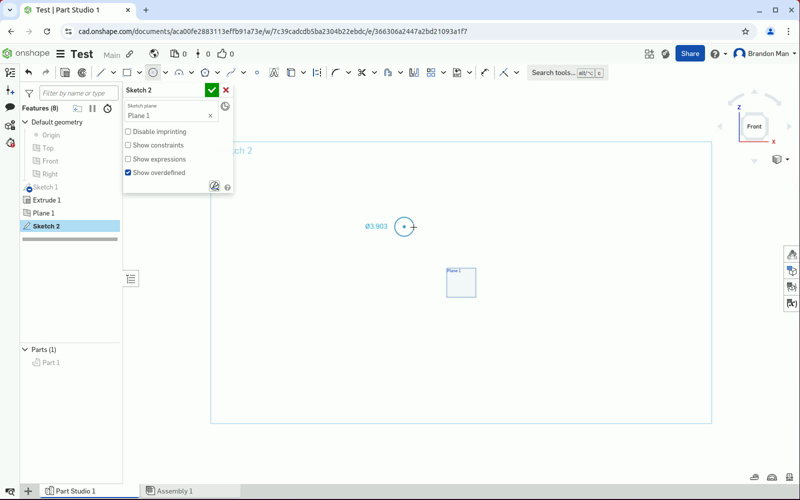
click(413, 226)
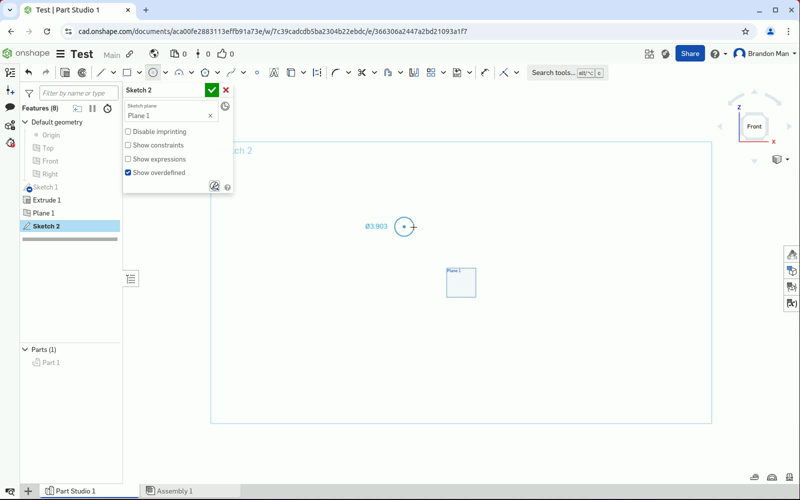
key(esc)
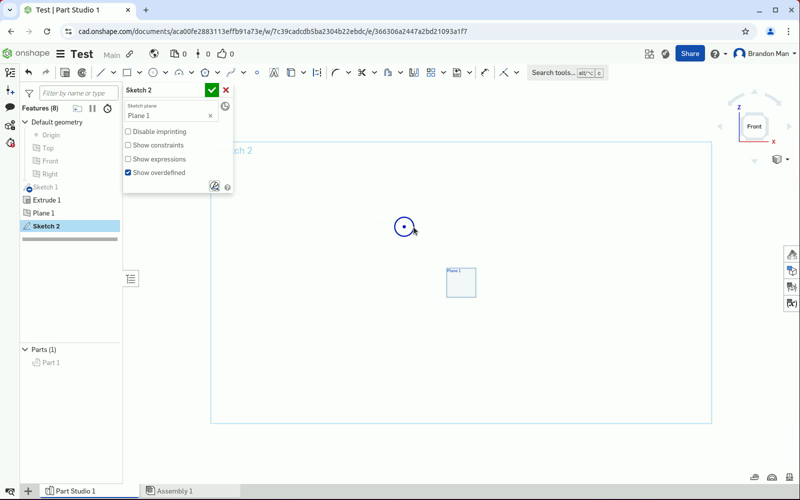
mouse_move(396, 230)
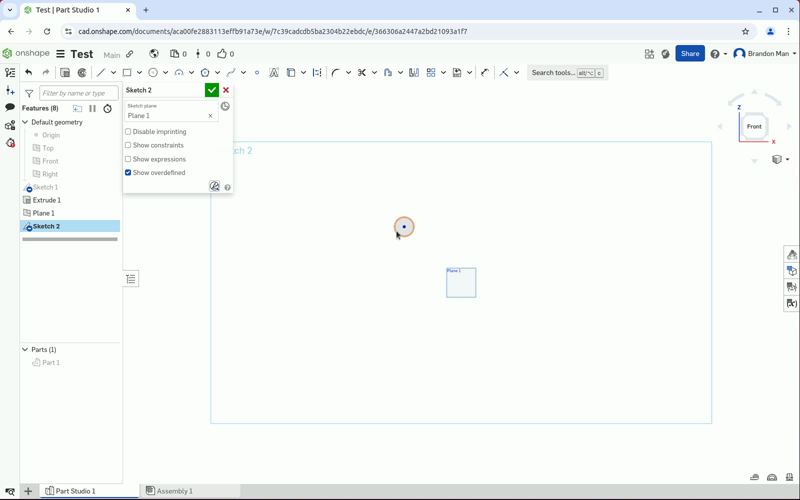
scroll(6)
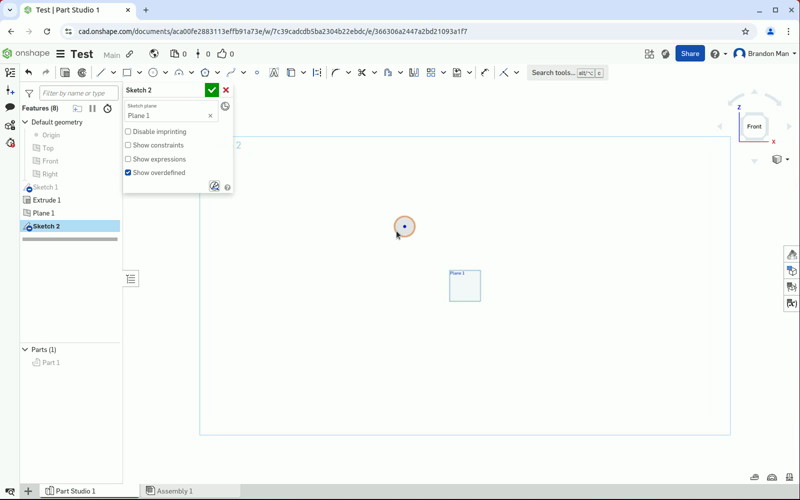
scroll(6)
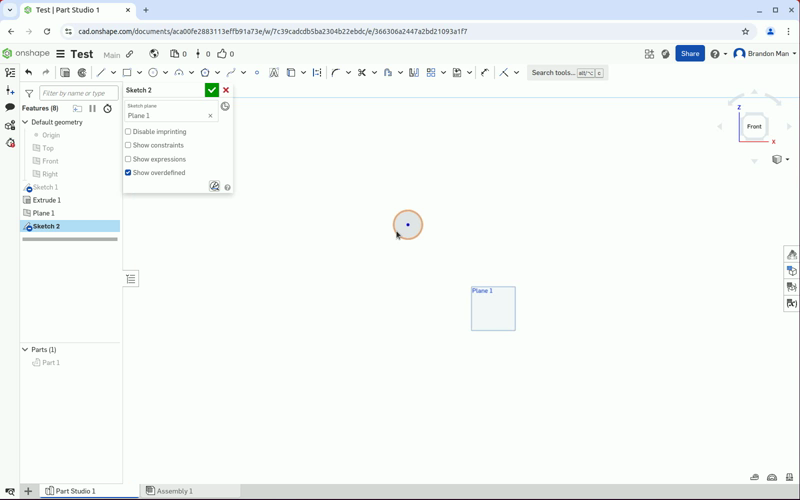
scroll(6)
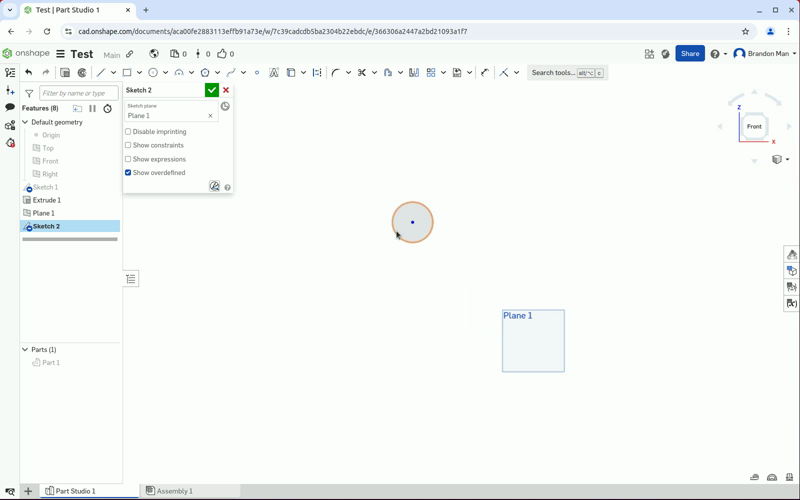
scroll(6)
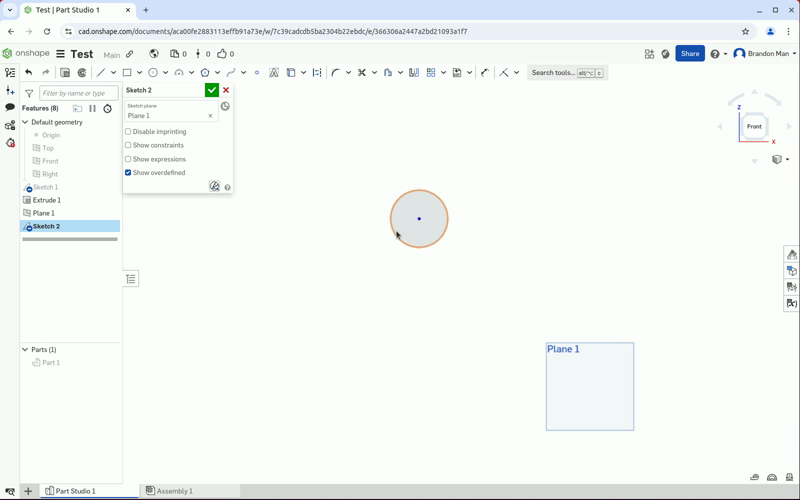
scroll(6)
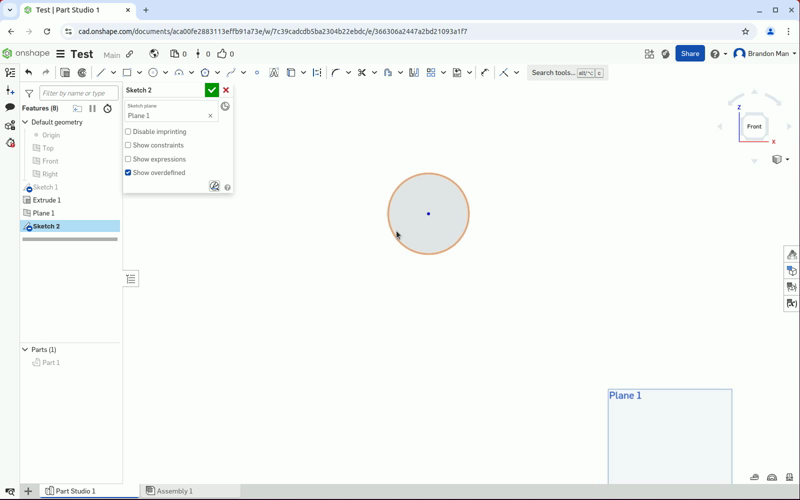
scroll(6)
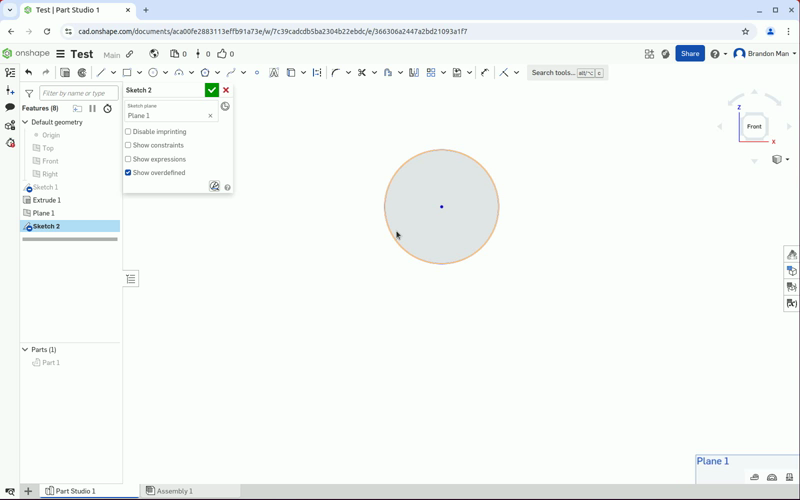
scroll(6)
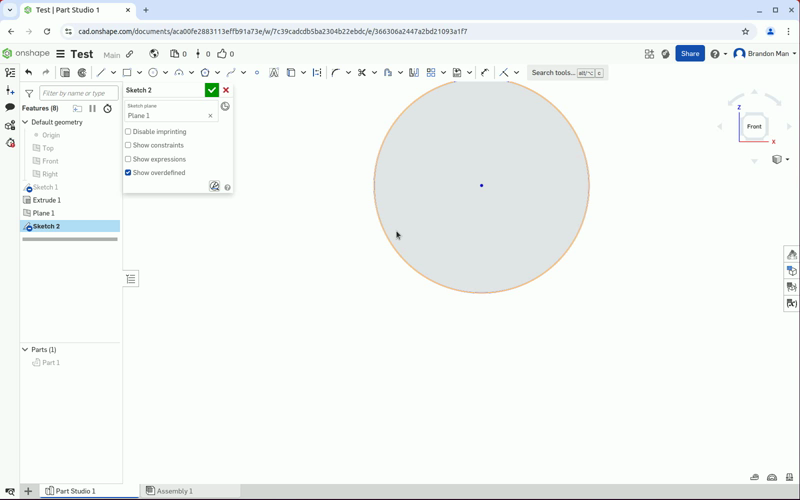
click(396, 230)
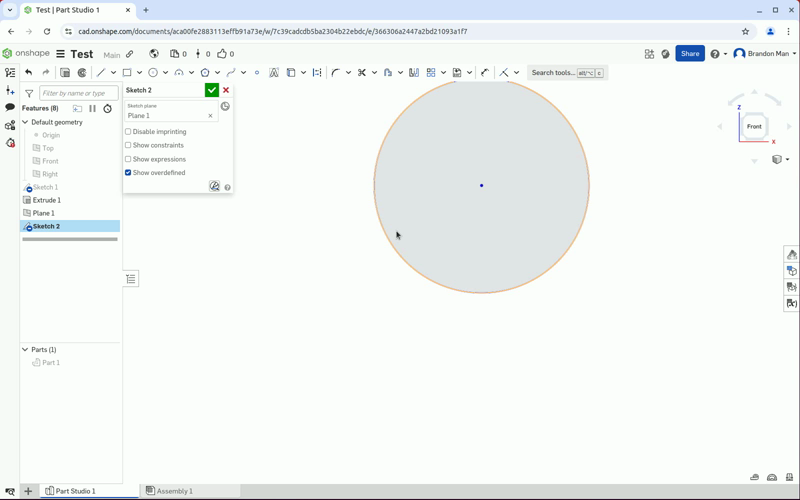
scroll(-6)
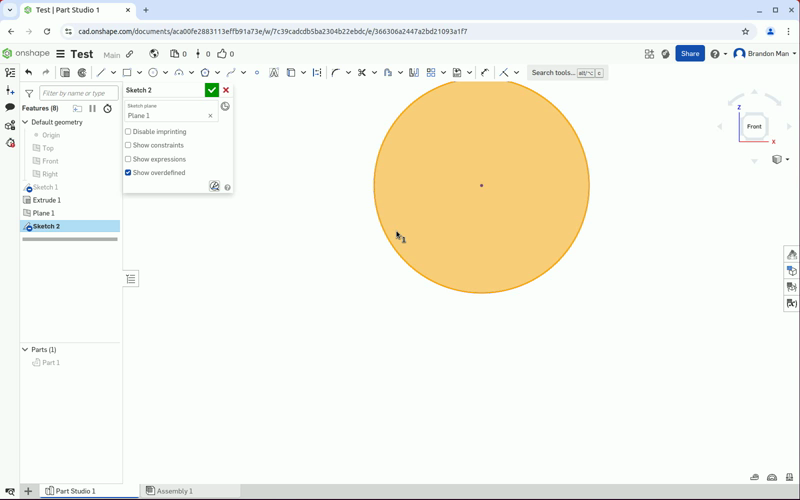
scroll(-6)
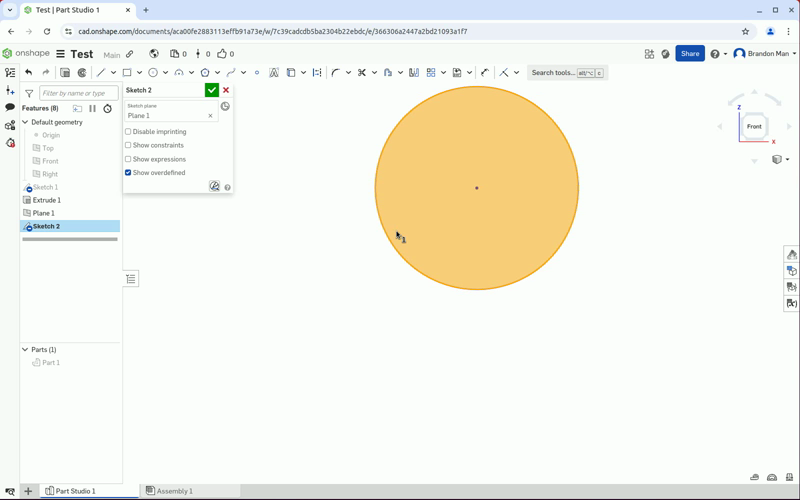
scroll(-6)
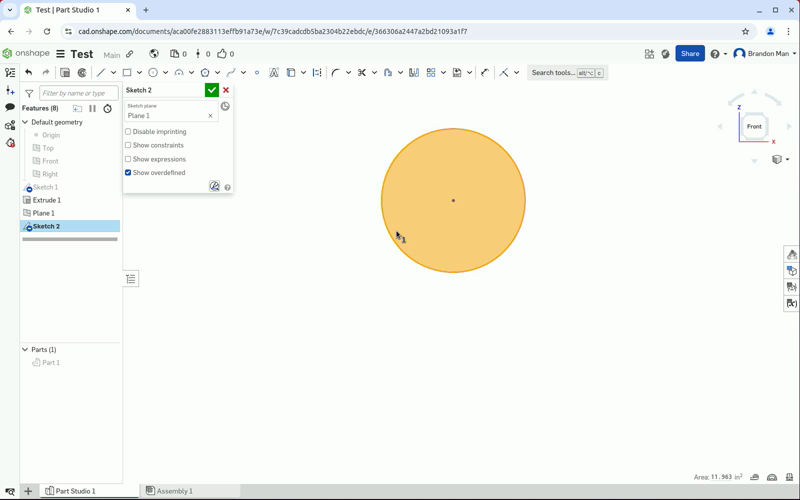
scroll(-6)
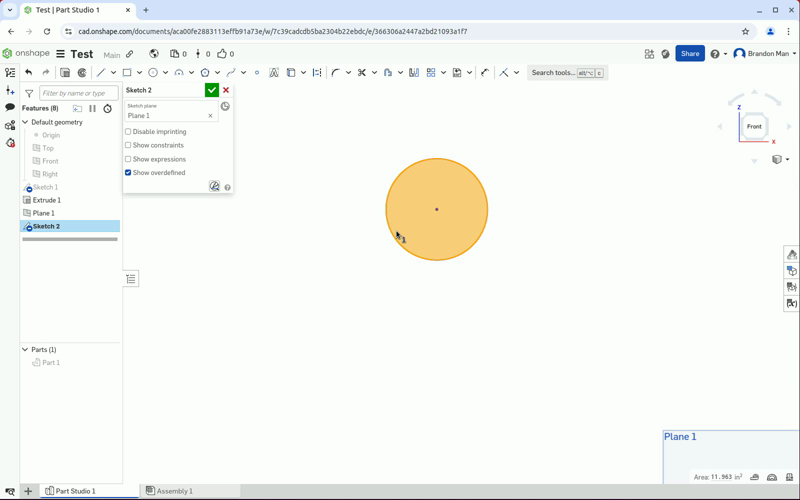
scroll(-6)
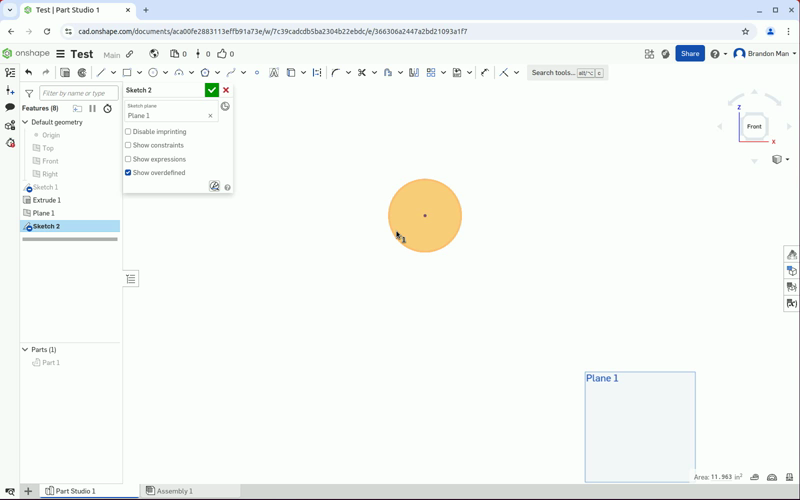
scroll(-6)
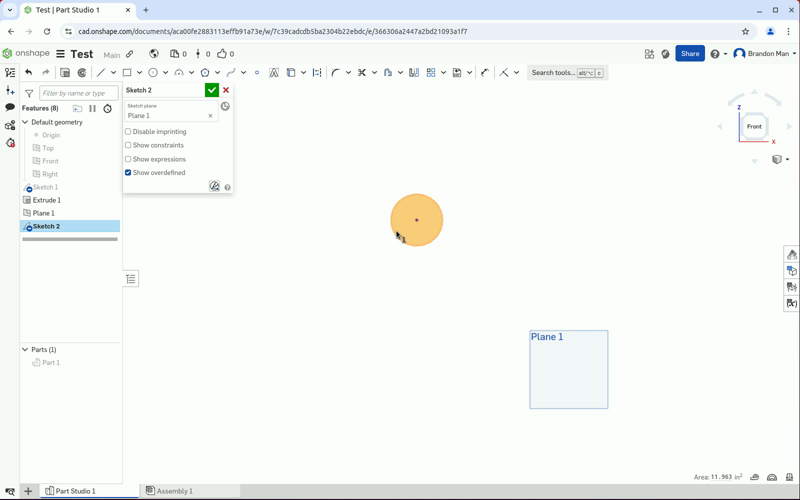
scroll(-6)
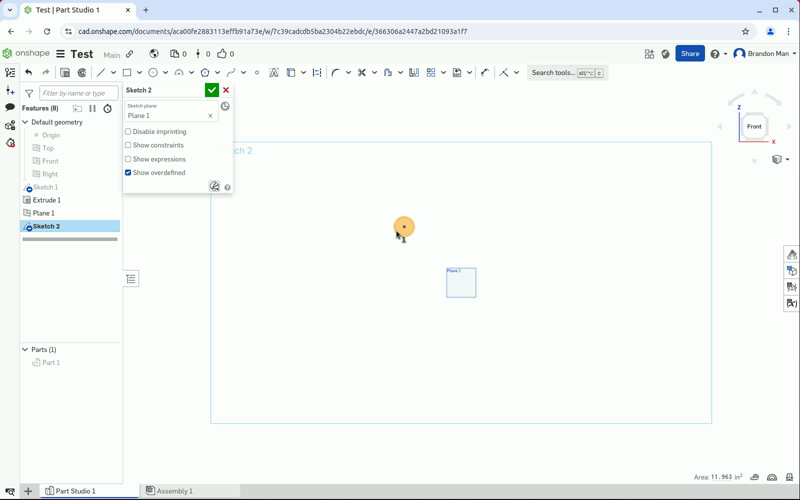
mouse_move(73, 352)
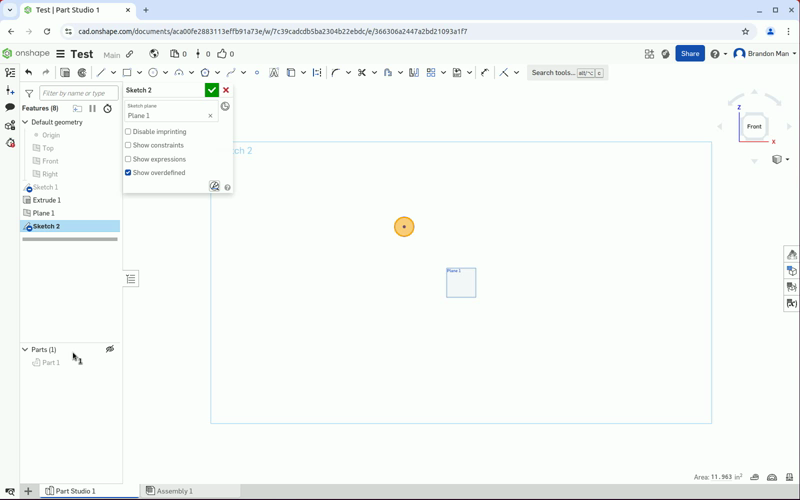
key(shift+y)
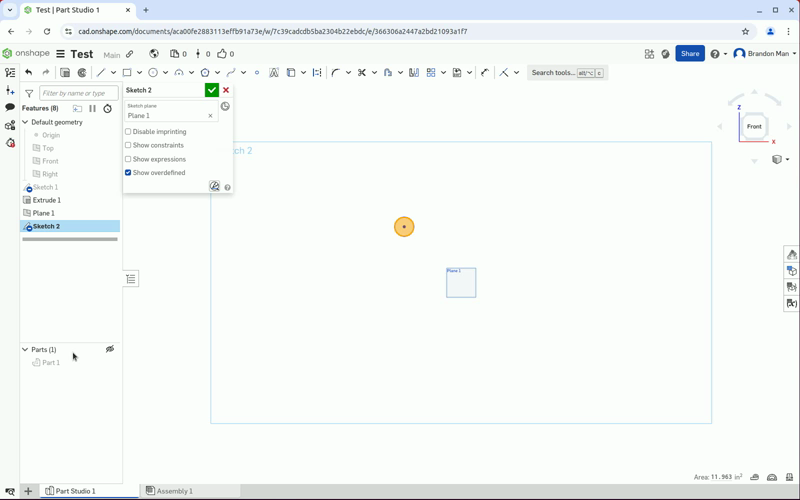
key(shift+e)
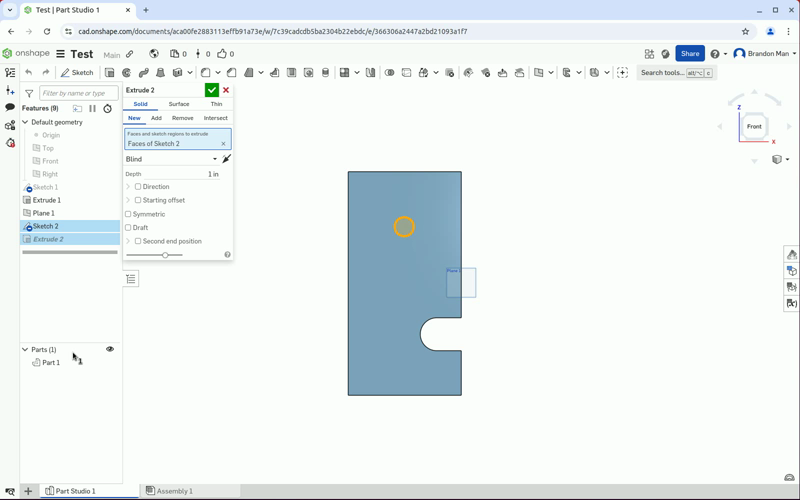
mouse_move(143, 106)
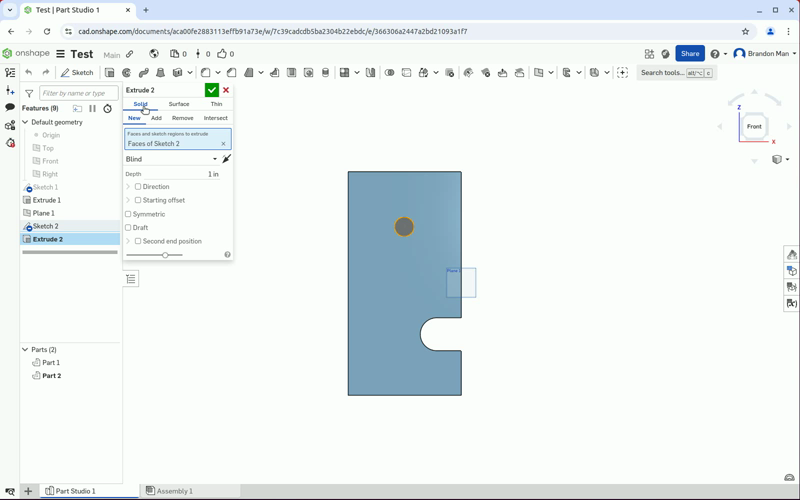
click(143, 106)
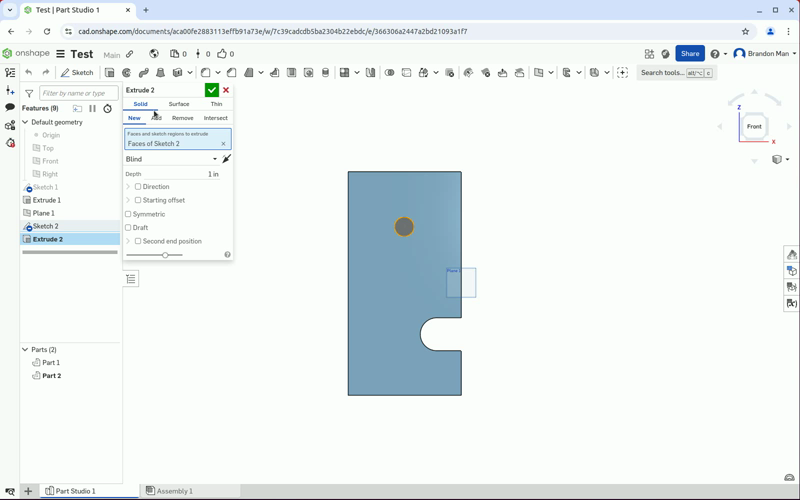
mouse_move(186, 120)
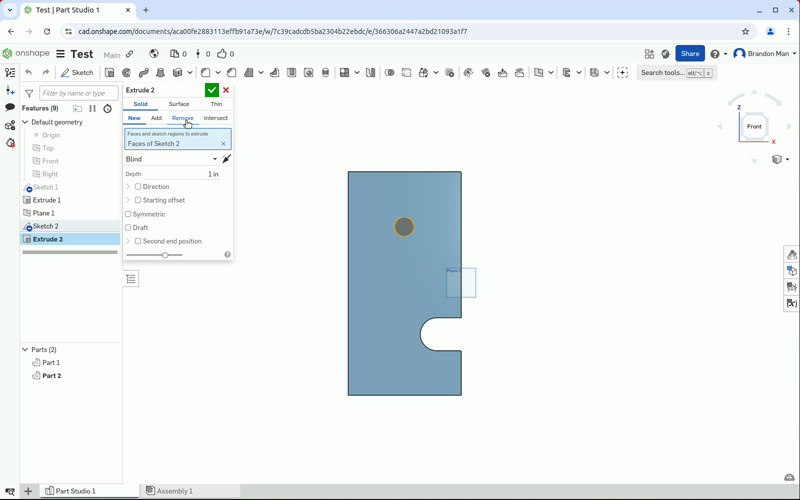
click(186, 120)
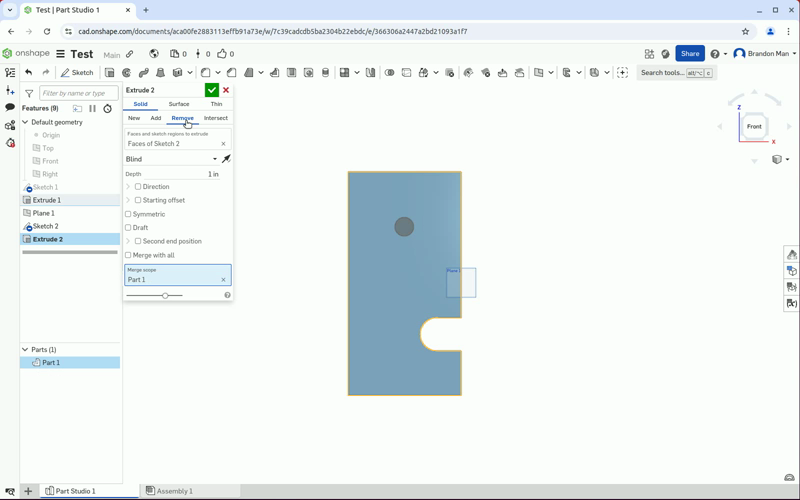
key(tab, 4)
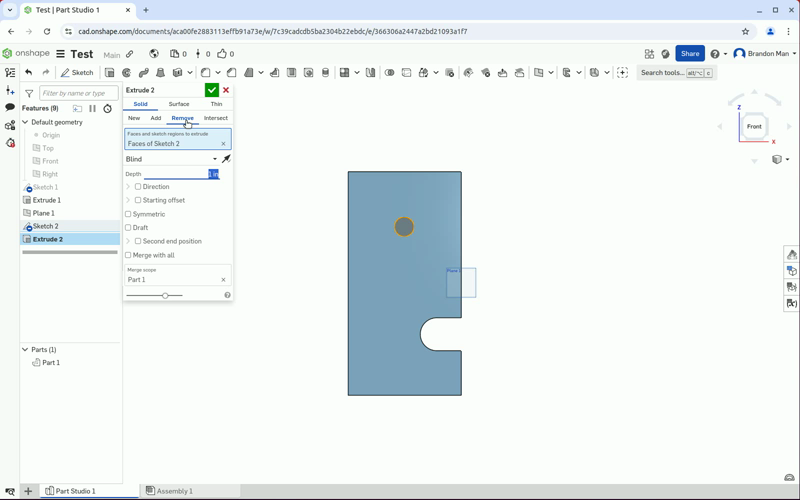
text(2.407)
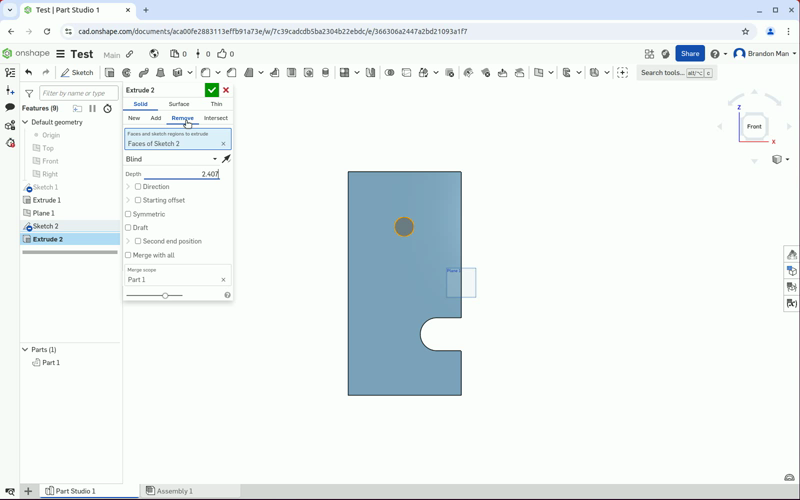
key(tab, 6)
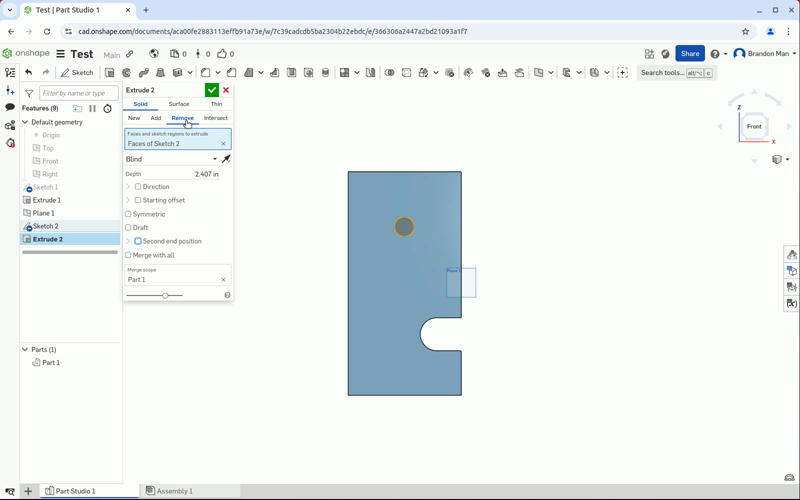
key(space)
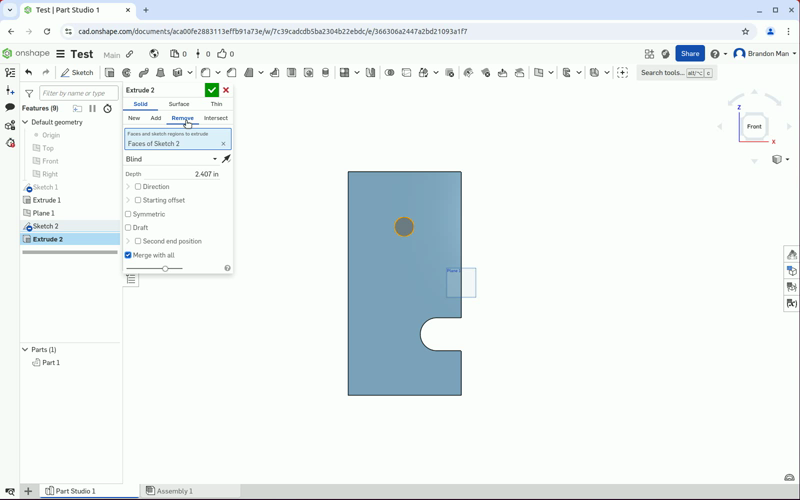
key(enter)
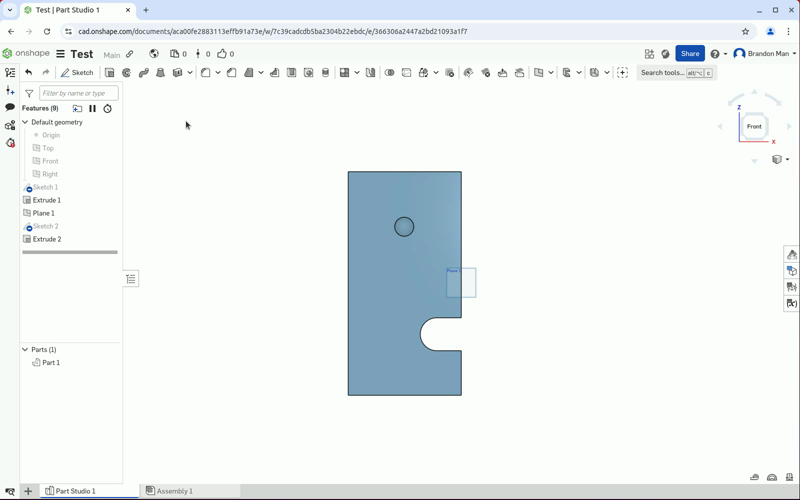
key(shift+h)
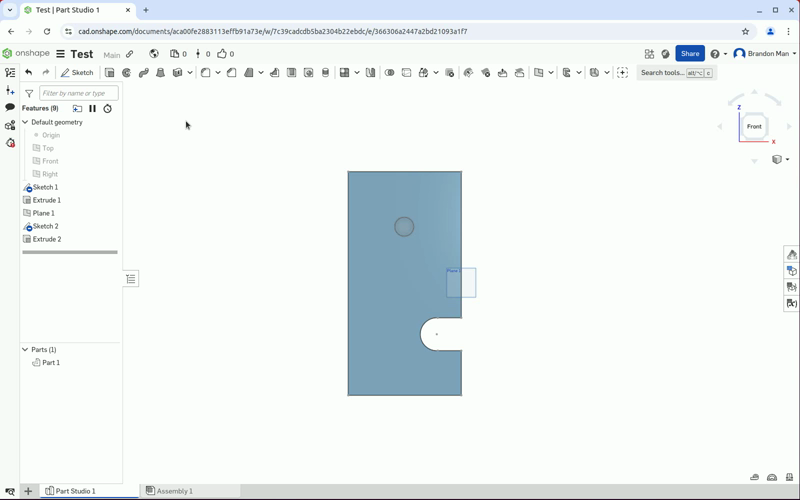
key(shift+h)
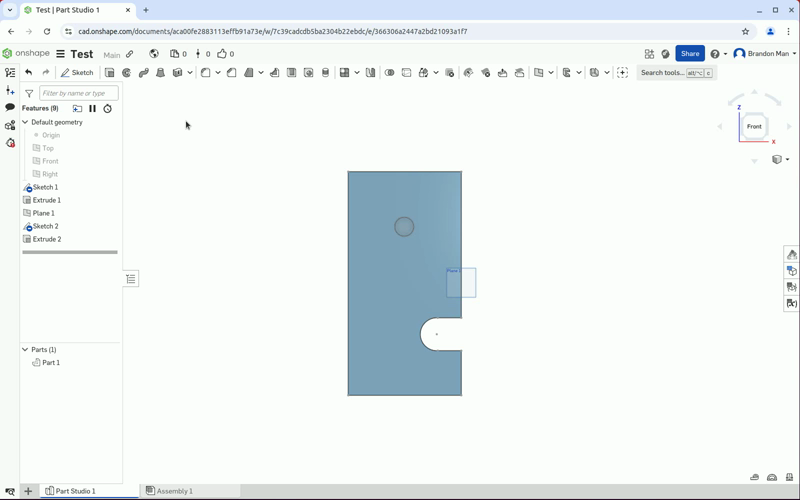
key(shift+7)
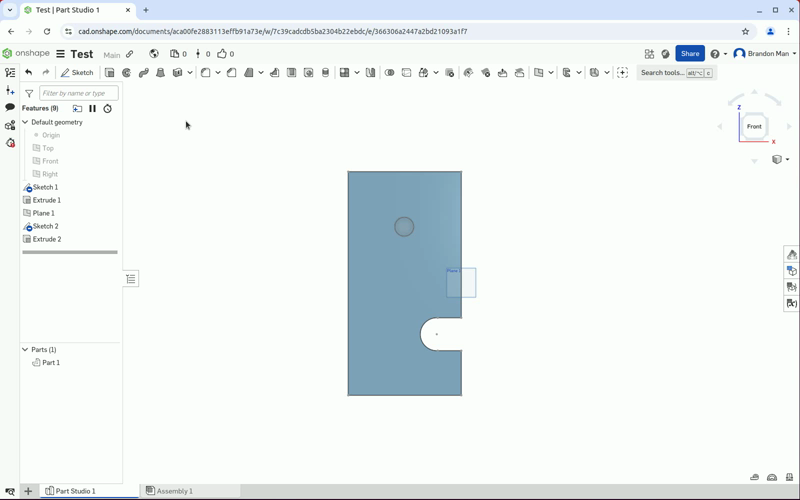
key(left, 2)
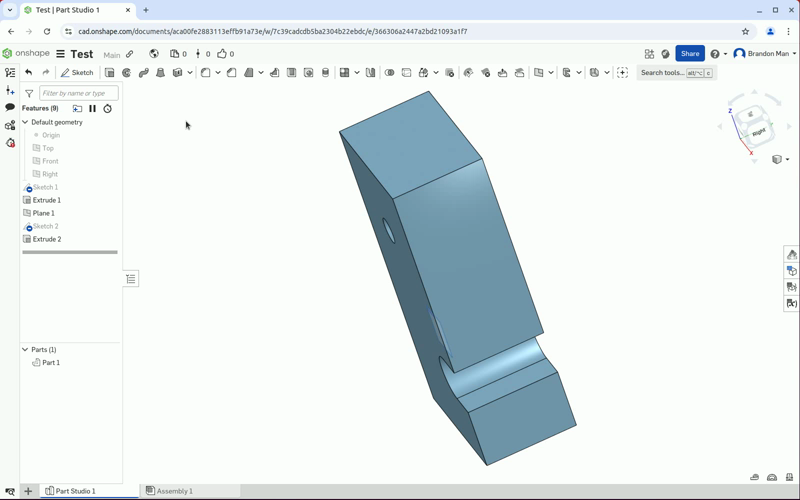
key(down, 2)
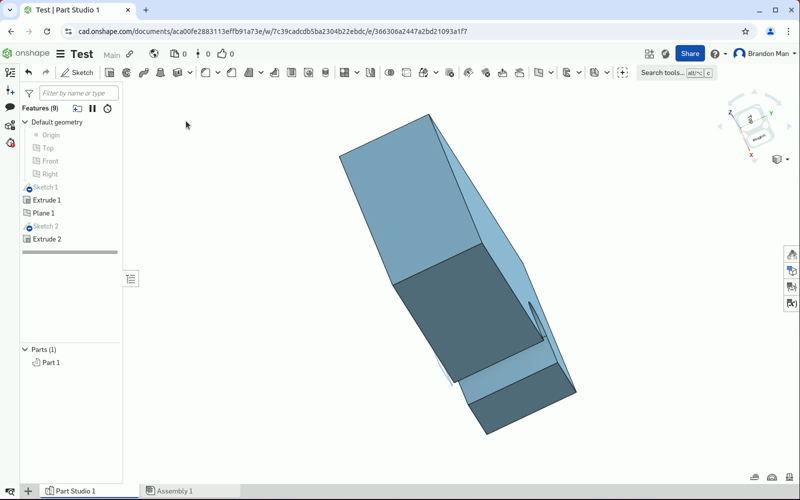
key(up, 2)
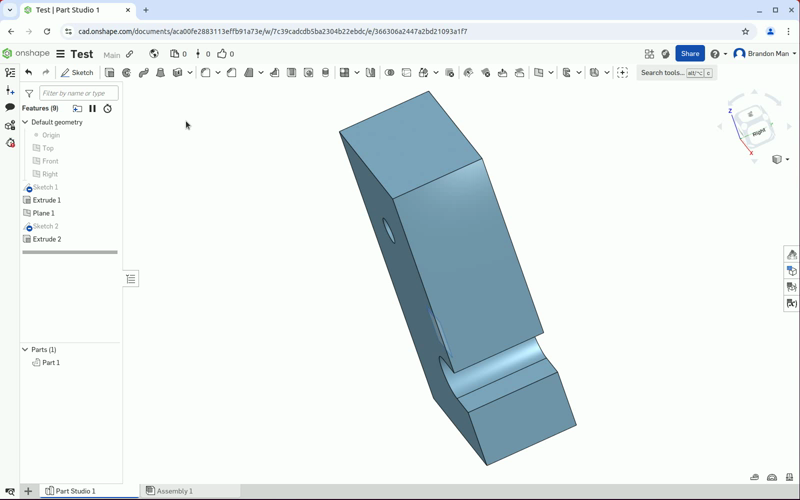
key(right, 2)
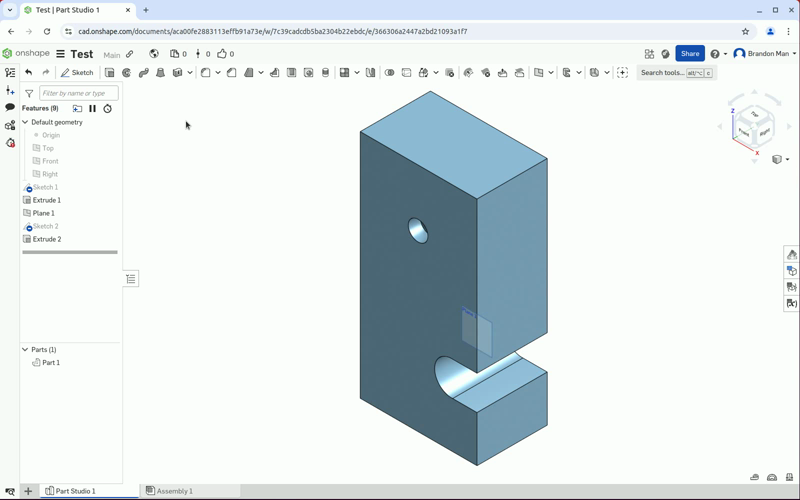
mouse_move(73, 189)
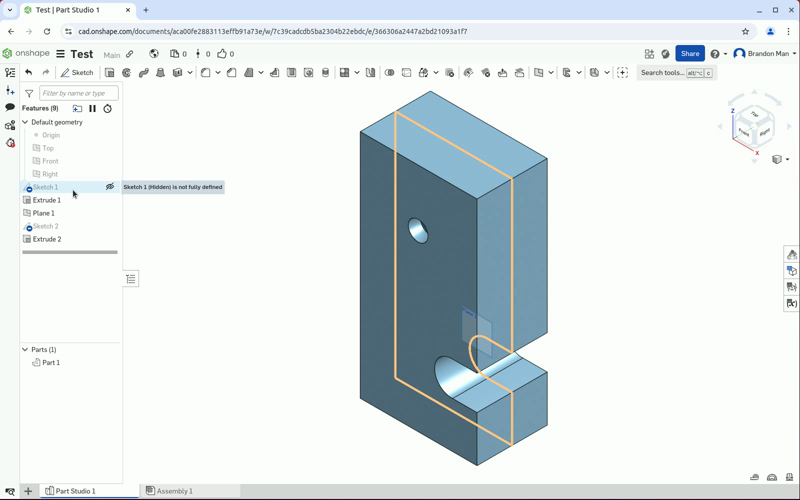
click(73, 189)